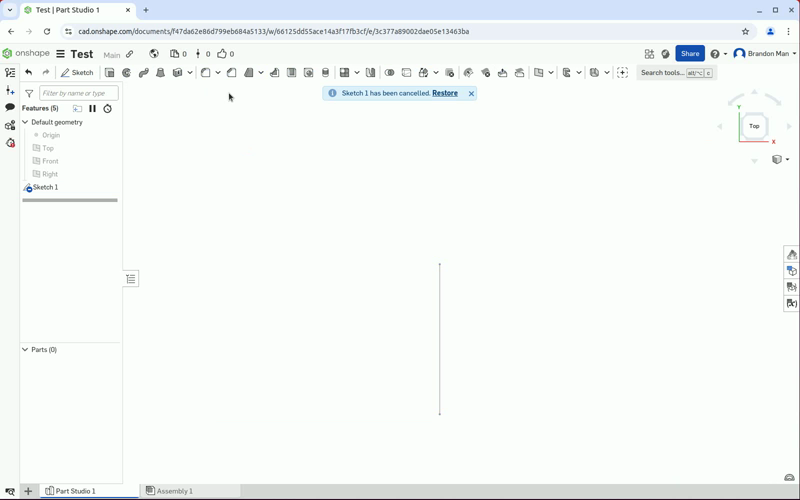
key(shift+h)
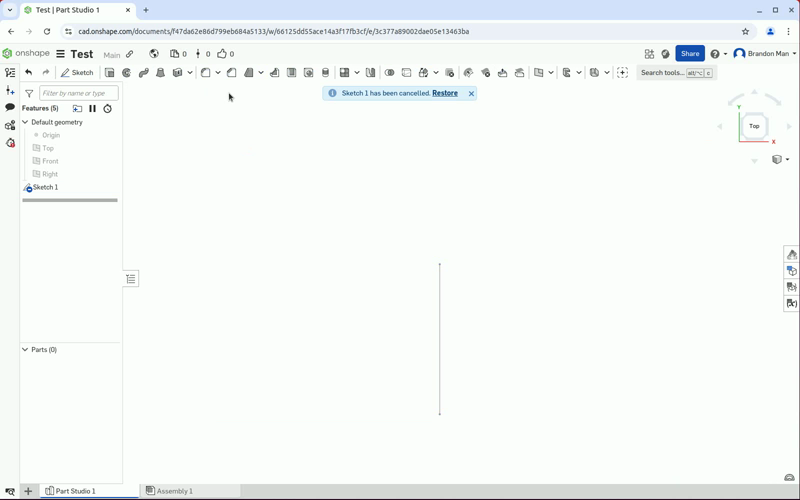
key(shift+s)
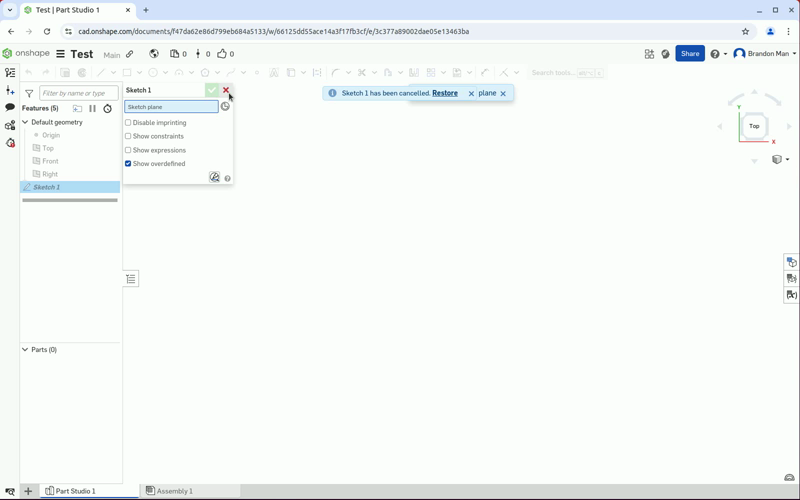
mouse_move(73, 150)
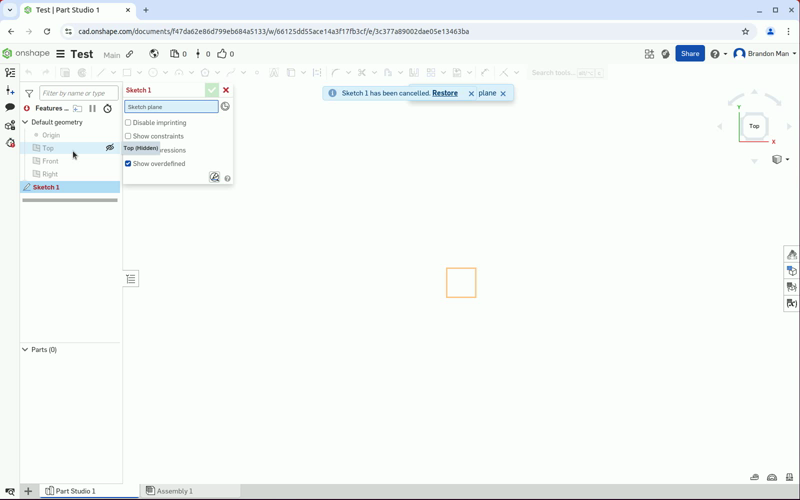
click(73, 150)
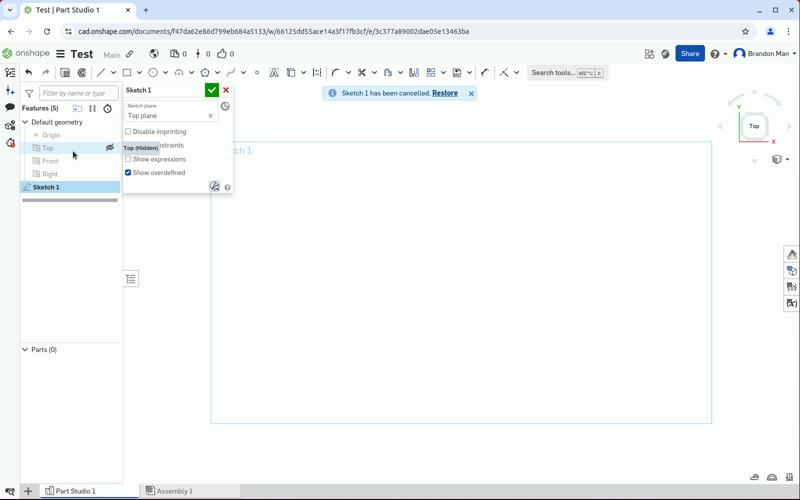
mouse_move(73, 352)
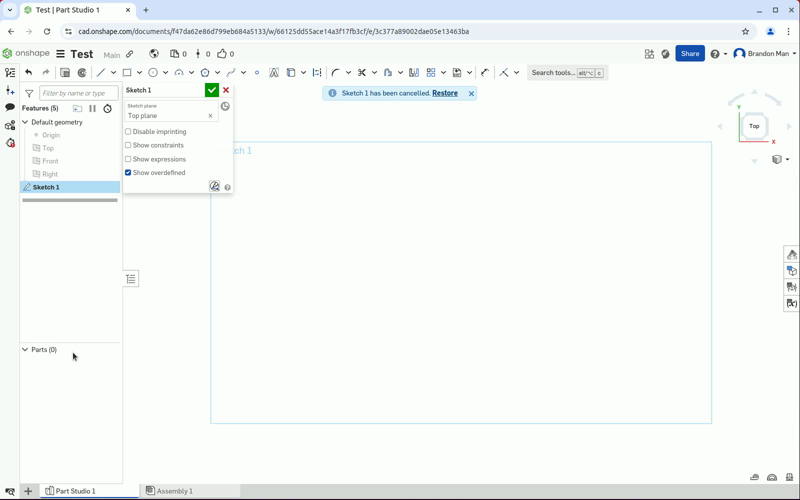
key(y)
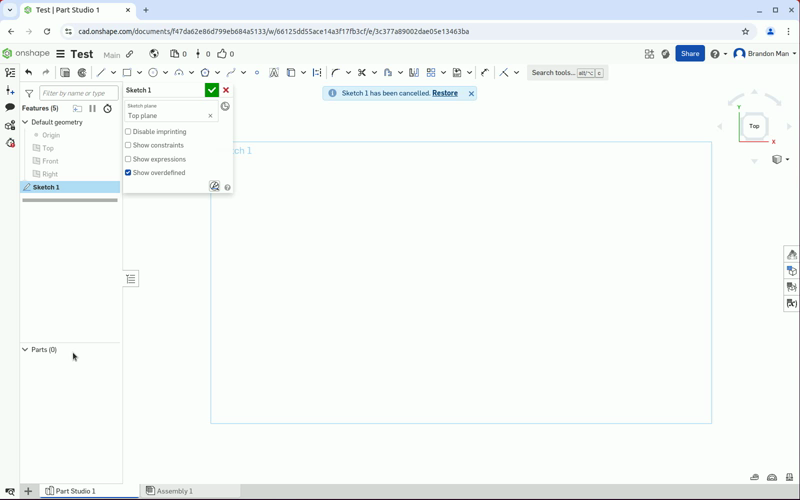
key(l)
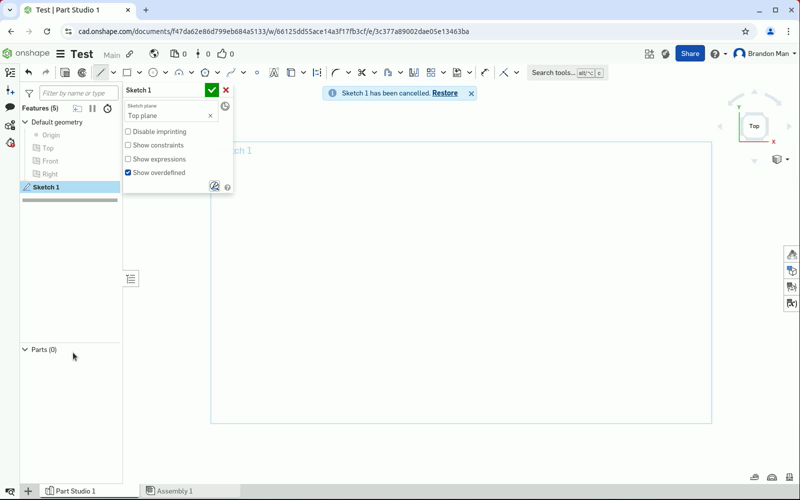
key_down(shift)
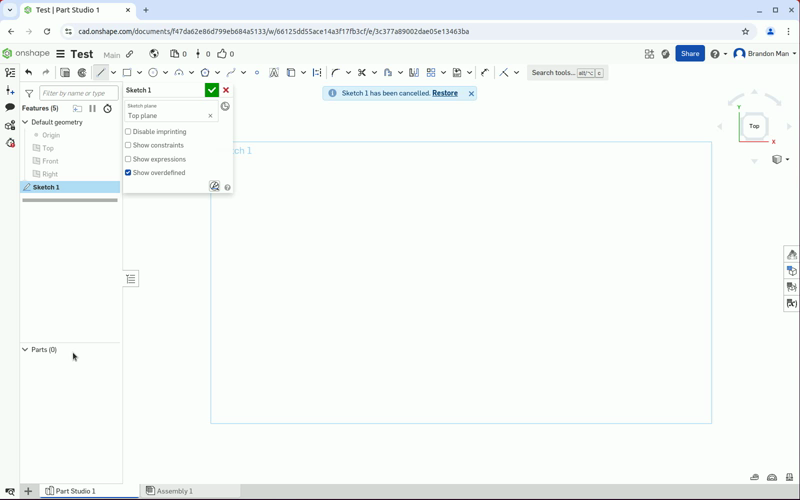
mouse_move(348, 395)
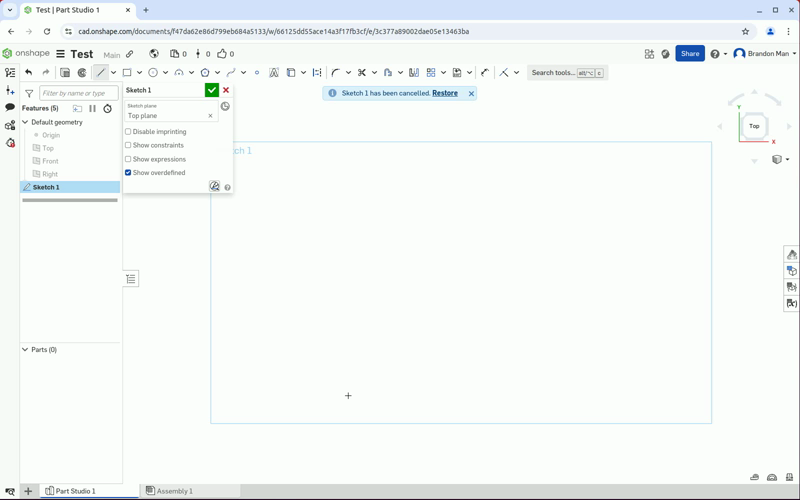
click(348, 395)
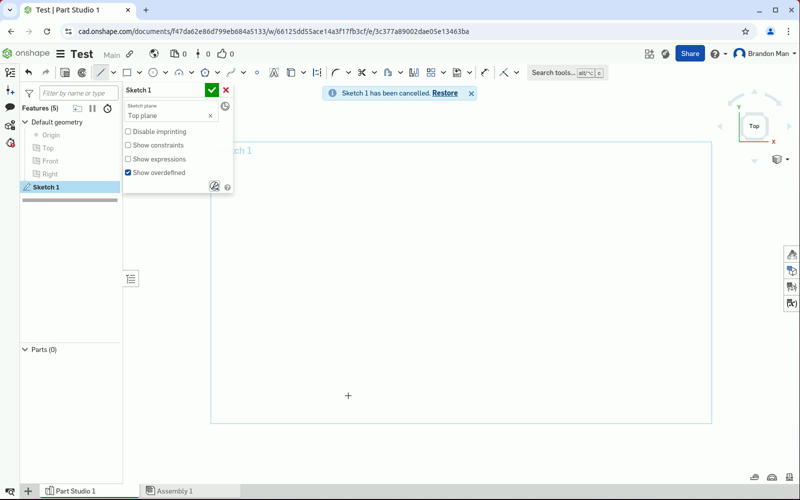
key_up(shift)
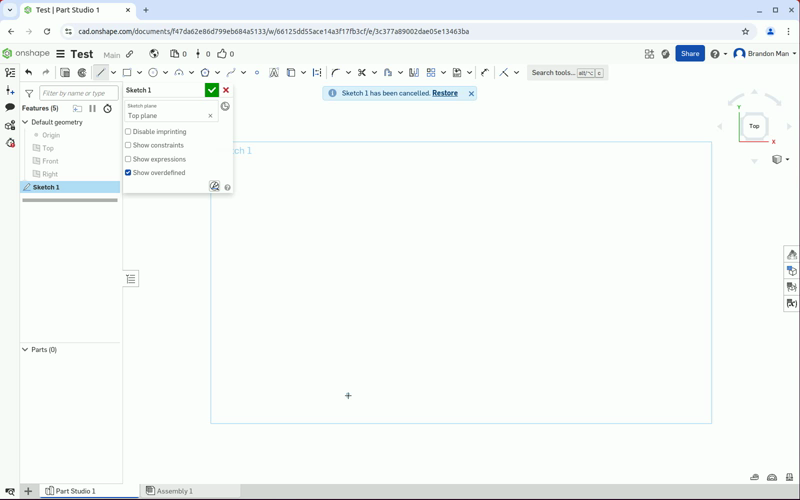
key_down(shift)
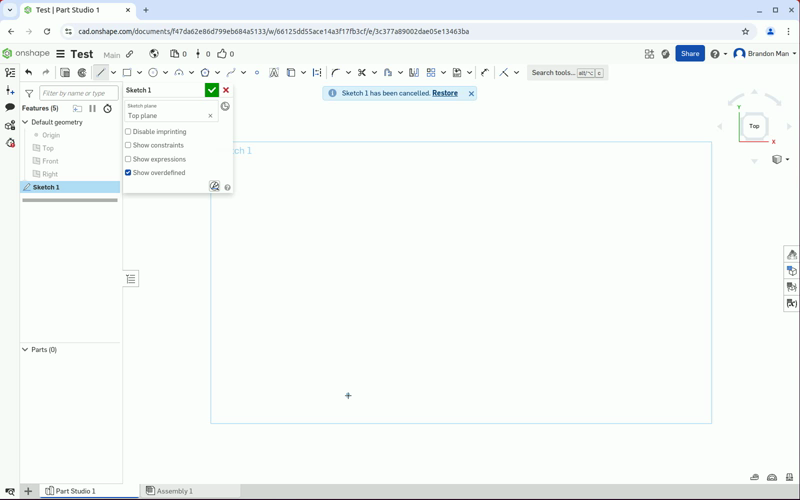
mouse_move(572, 395)
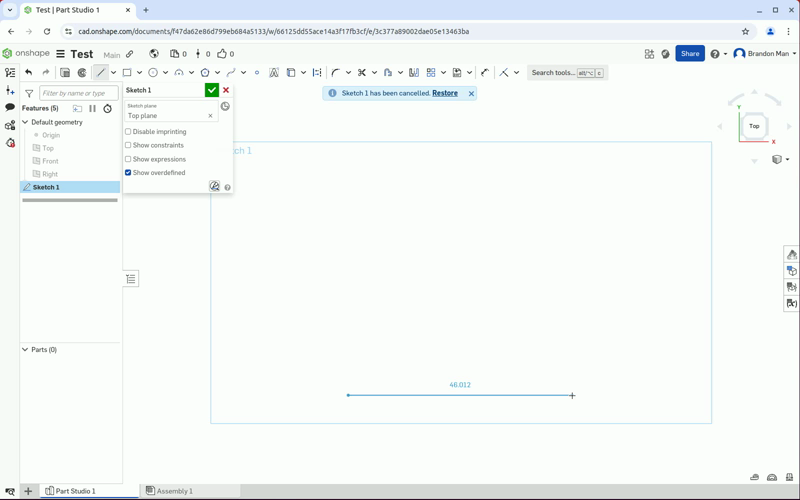
click(572, 395)
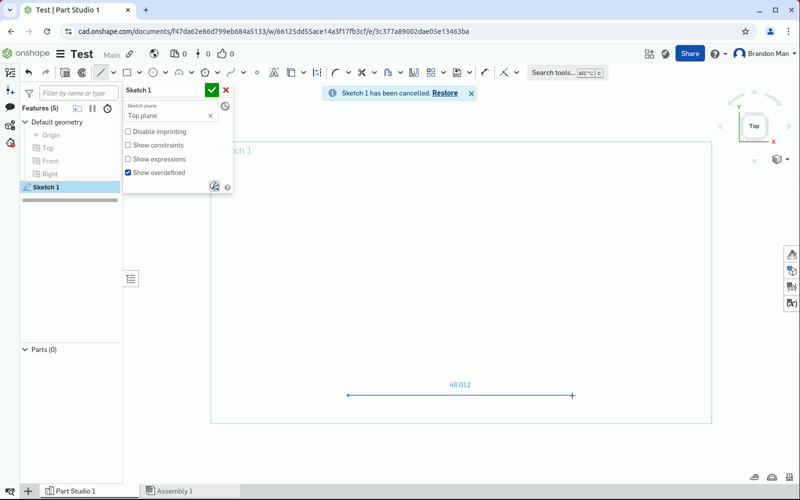
key_up(shift)
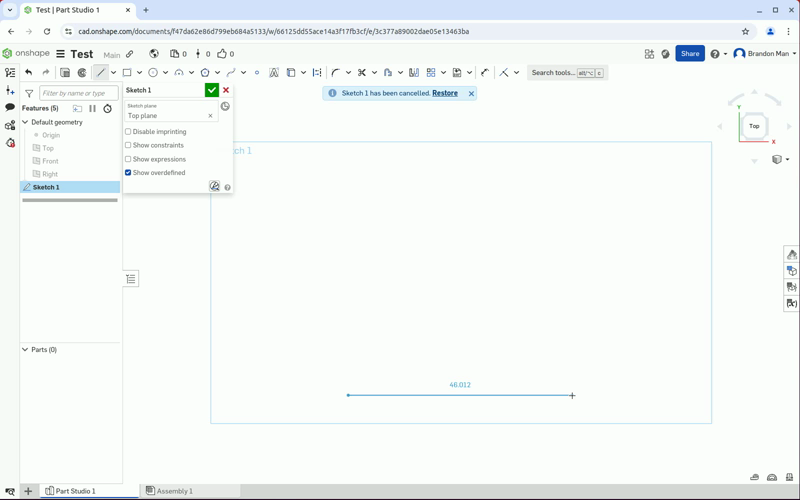
key_down(shift)
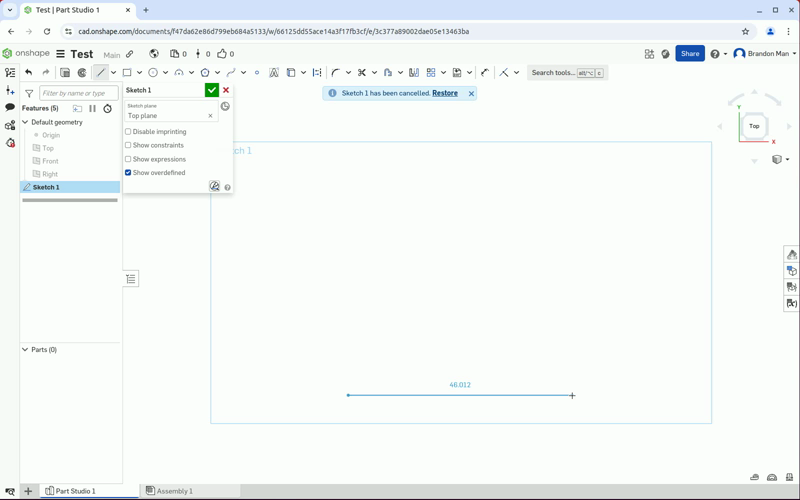
mouse_move(572, 171)
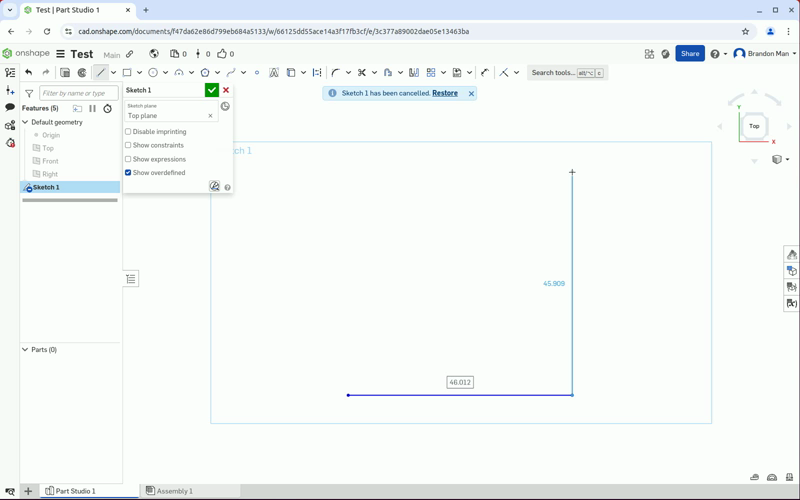
click(572, 171)
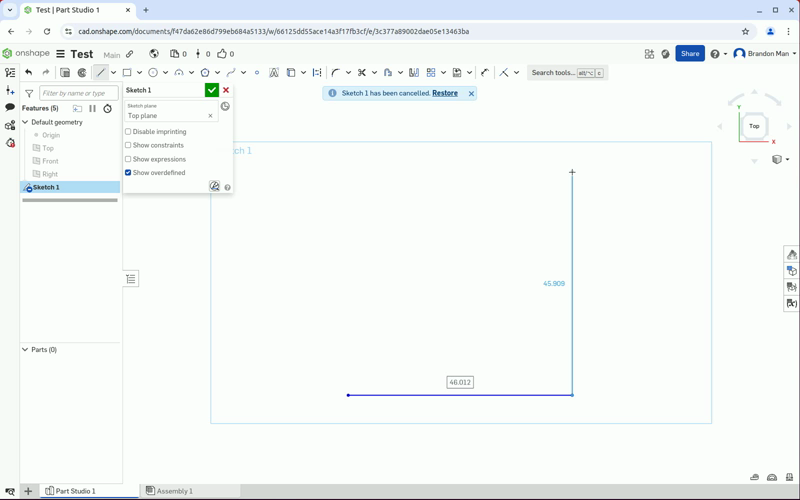
key_up(shift)
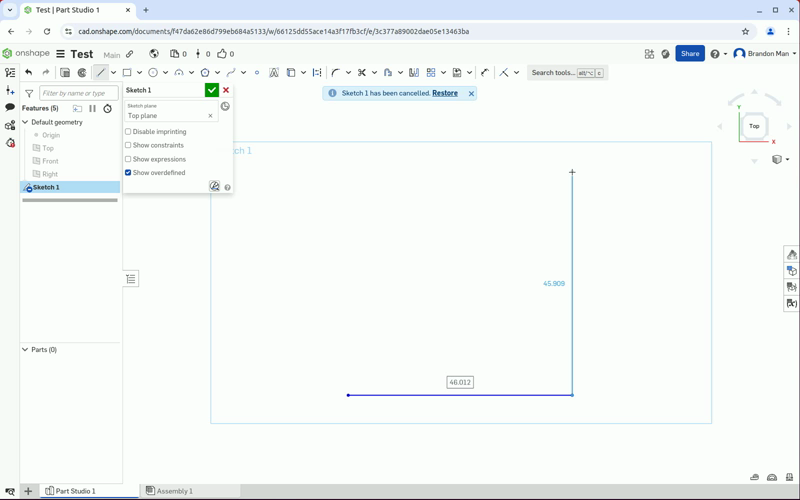
key_down(shift)
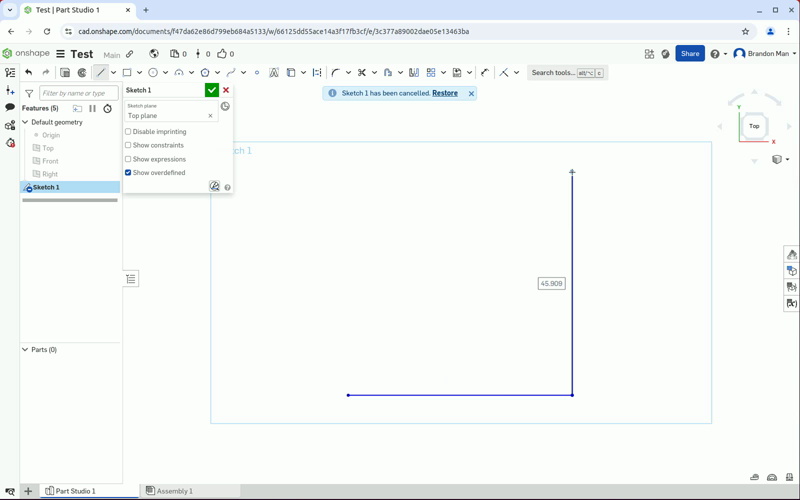
mouse_move(348, 171)
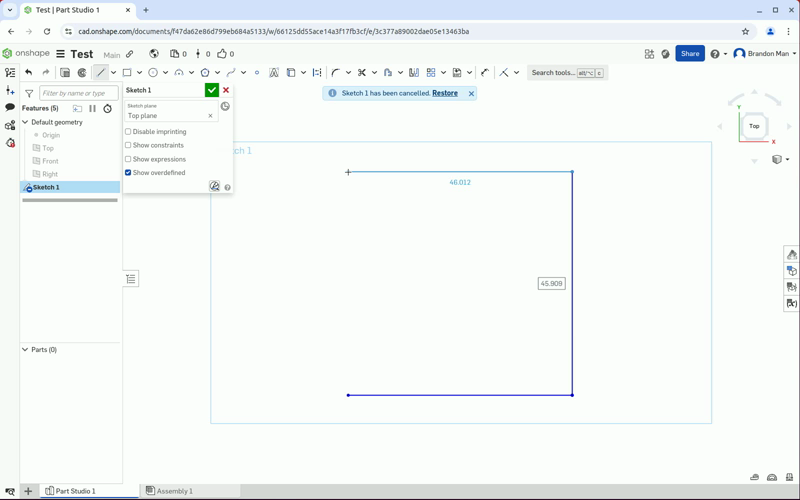
click(348, 171)
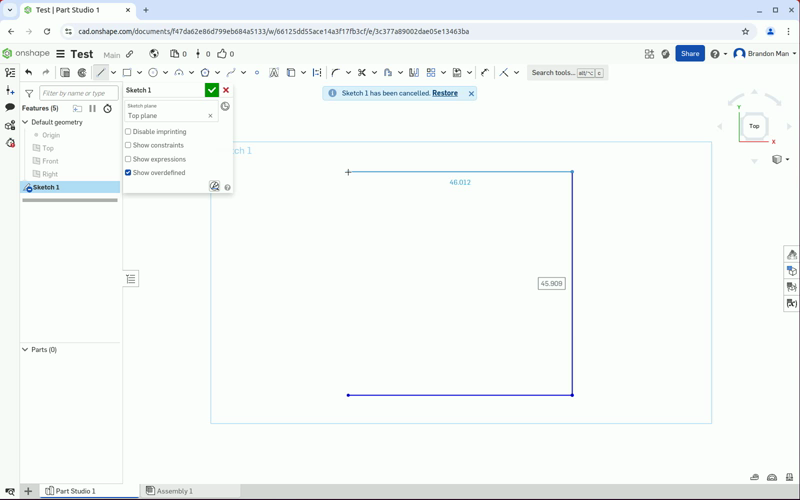
key_up(shift)
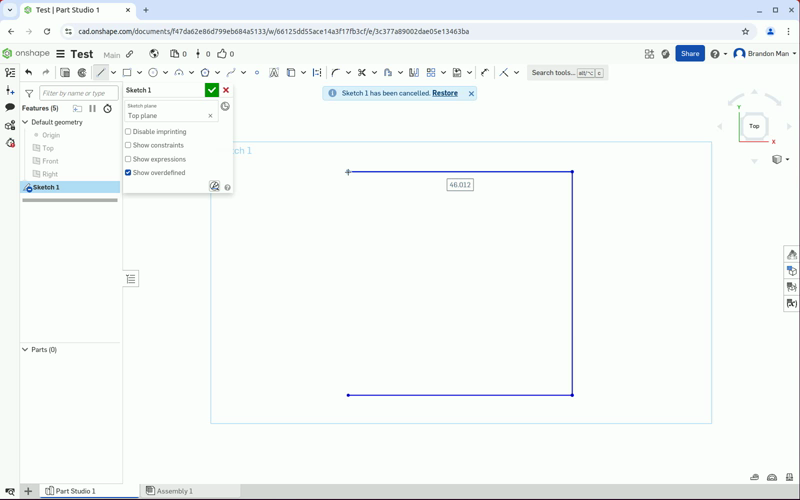
key_down(shift)
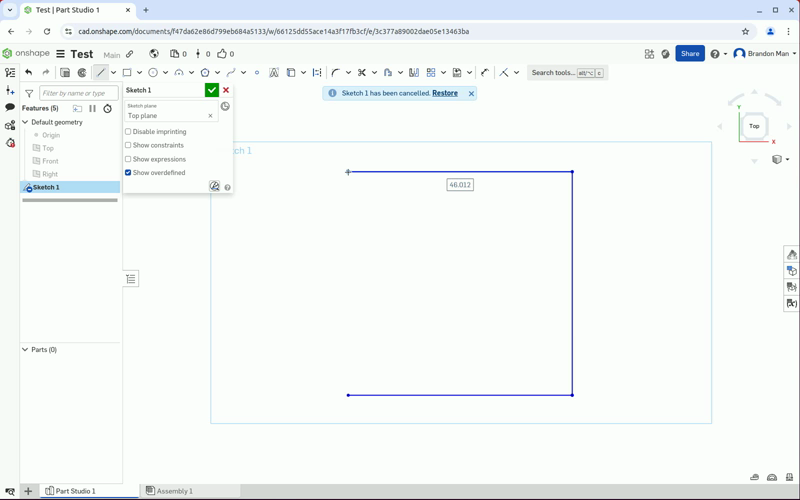
mouse_move(348, 395)
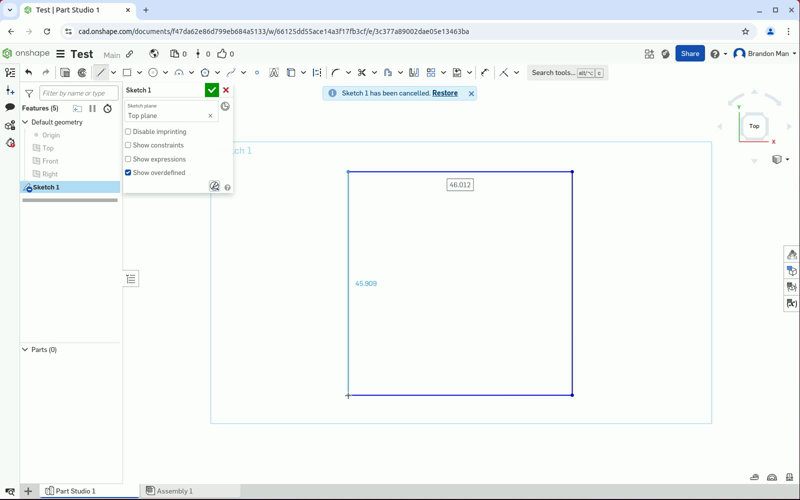
key_up(shift)
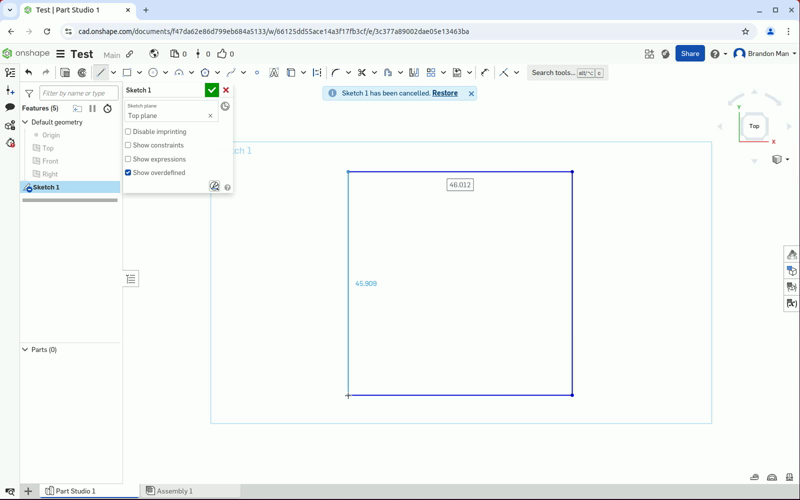
click(348, 395)
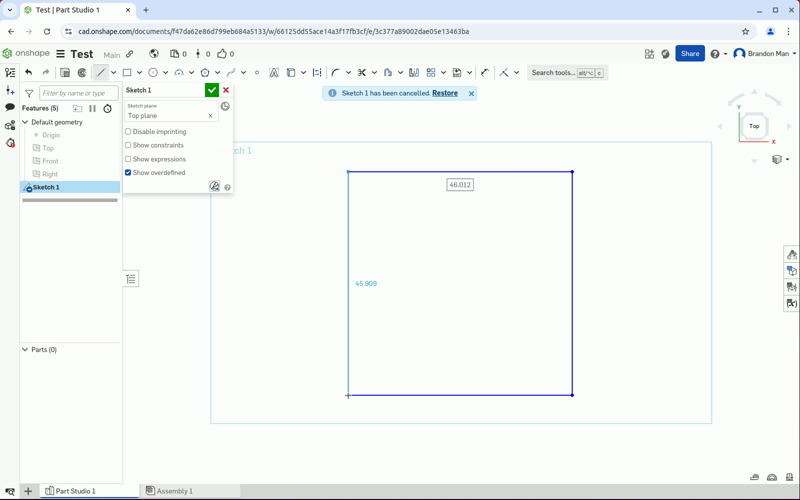
key(esc)
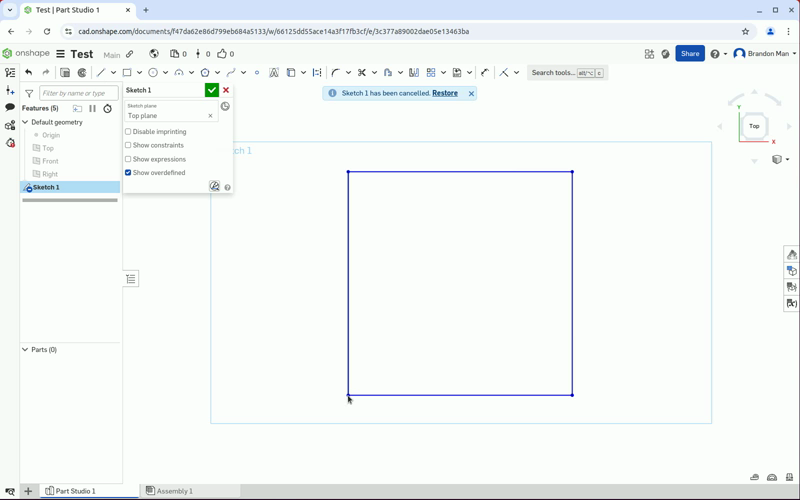
mouse_move(428, 223)
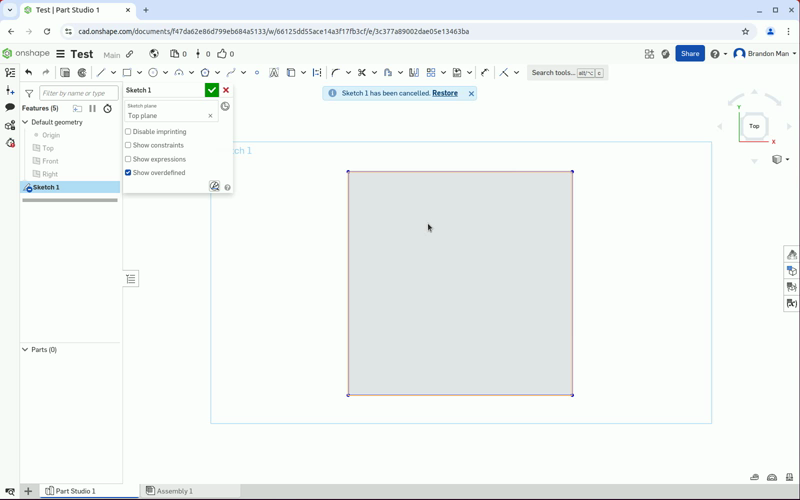
click(428, 223)
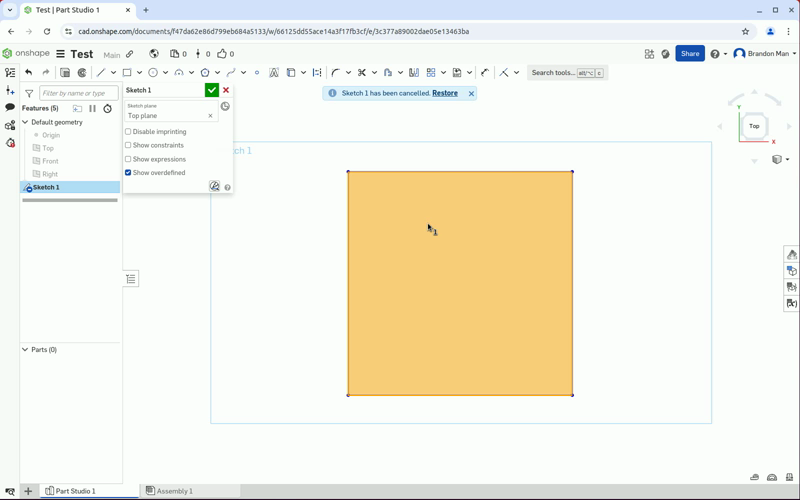
mouse_move(73, 352)
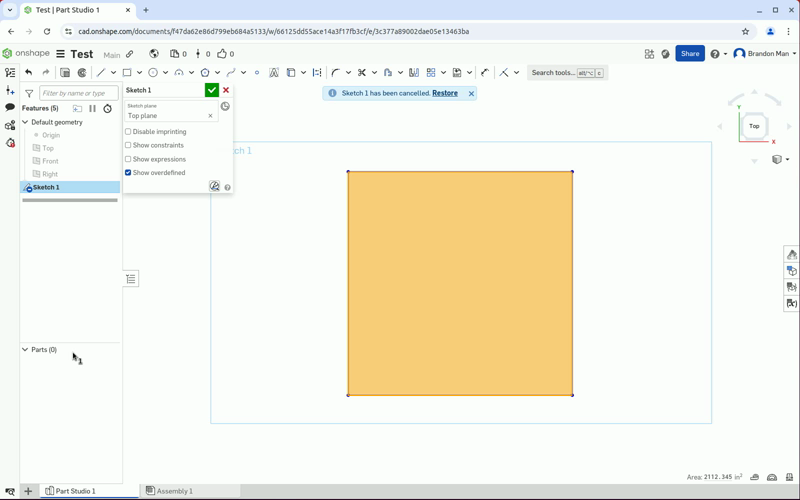
key(shift+y)
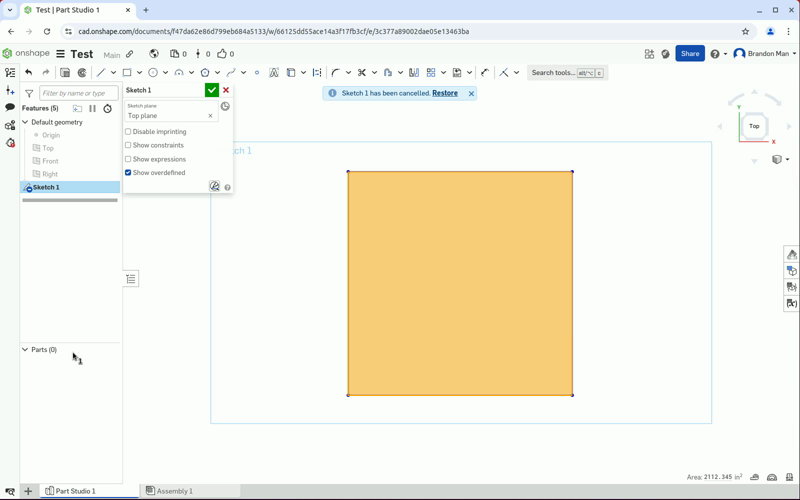
key(shift+e)
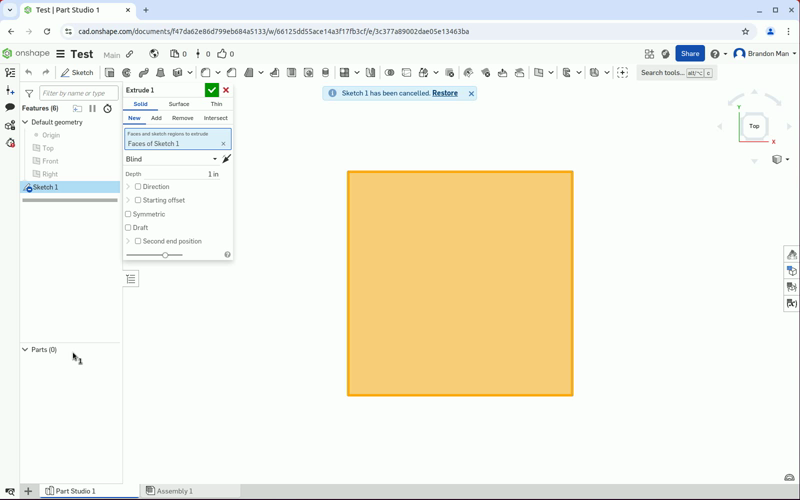
mouse_move(143, 106)
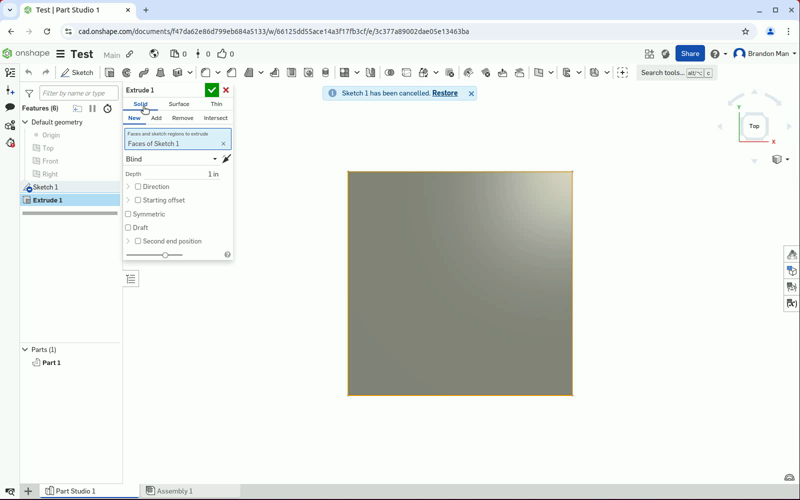
click(143, 106)
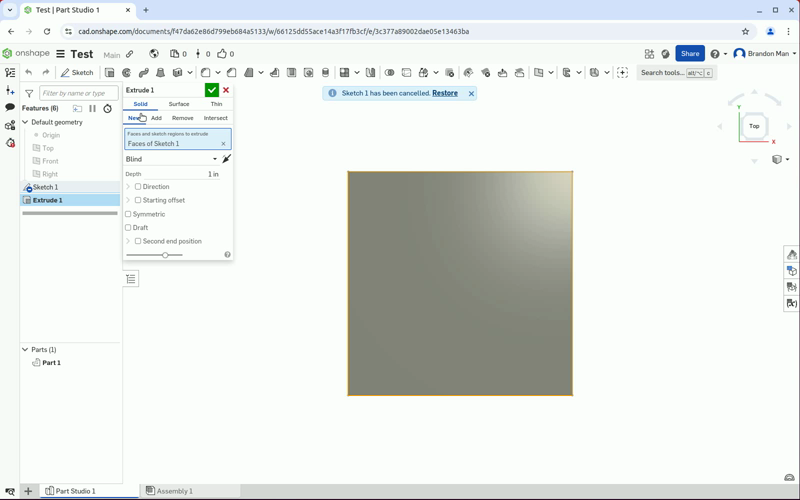
mouse_move(137, 120)
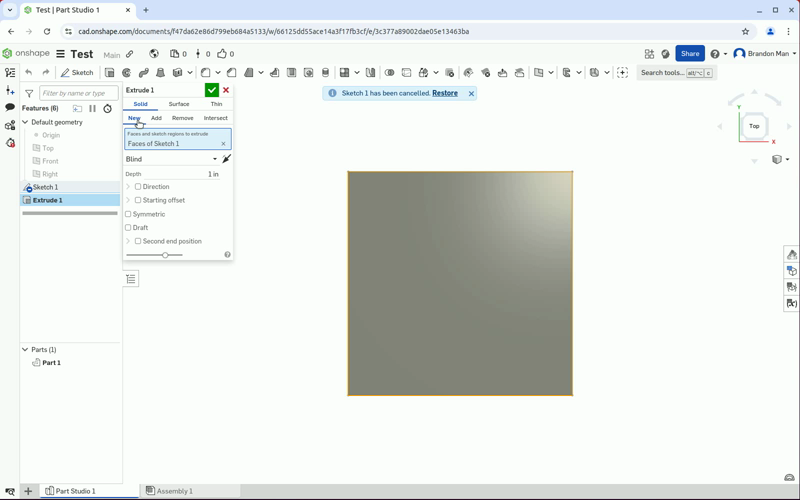
click(137, 120)
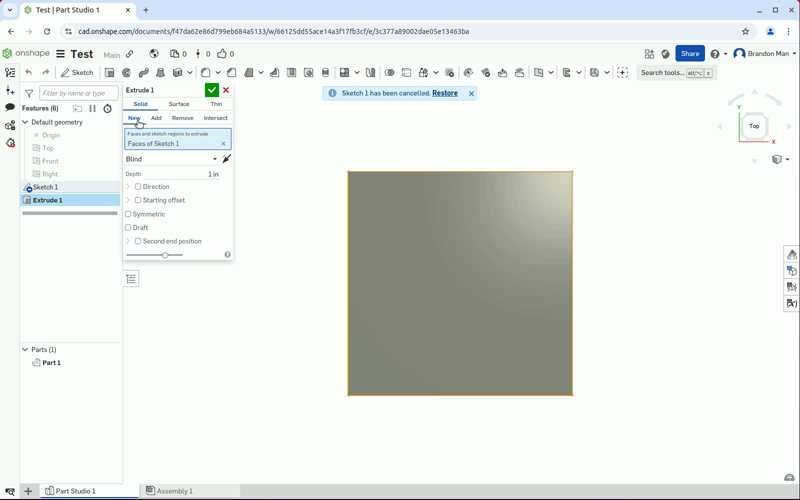
key(tab, 4)
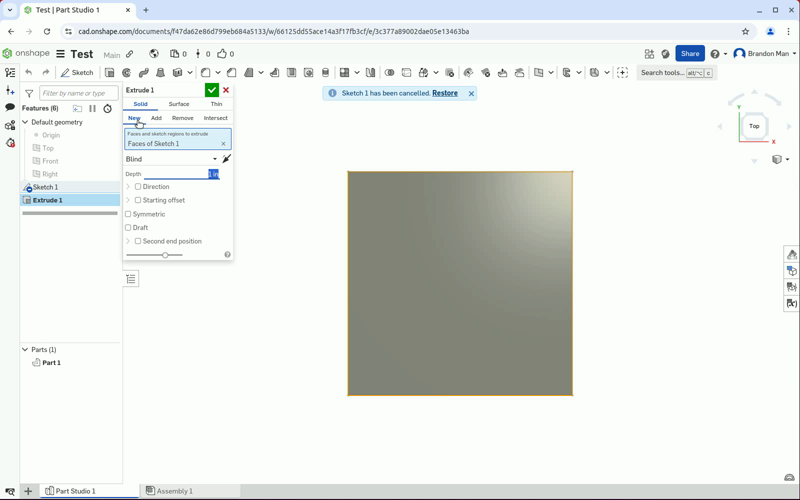
text(7.703)
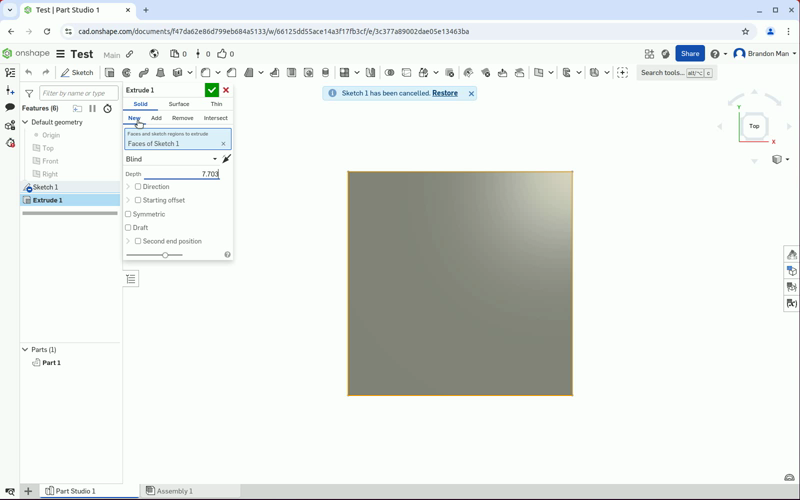
key(enter)
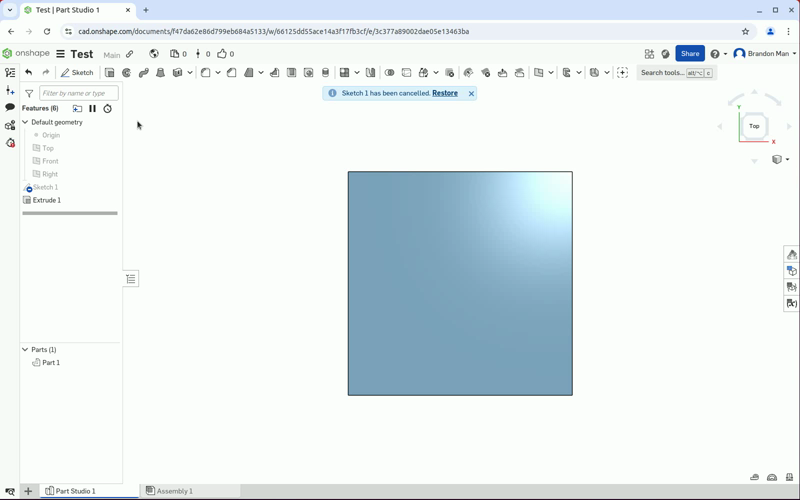
key(shift+h)
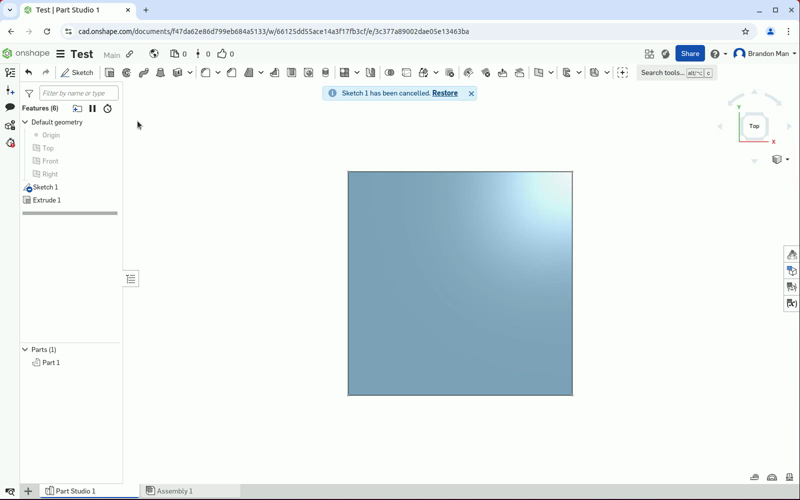
key(shift+h)
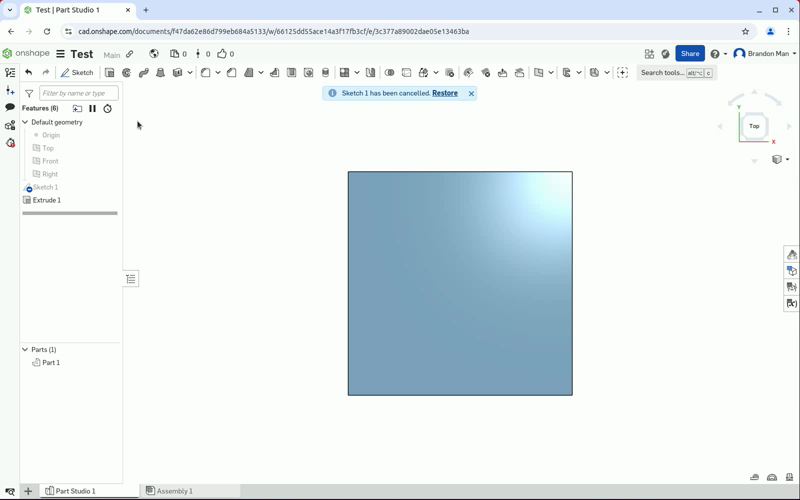
mouse_move(73, 189)
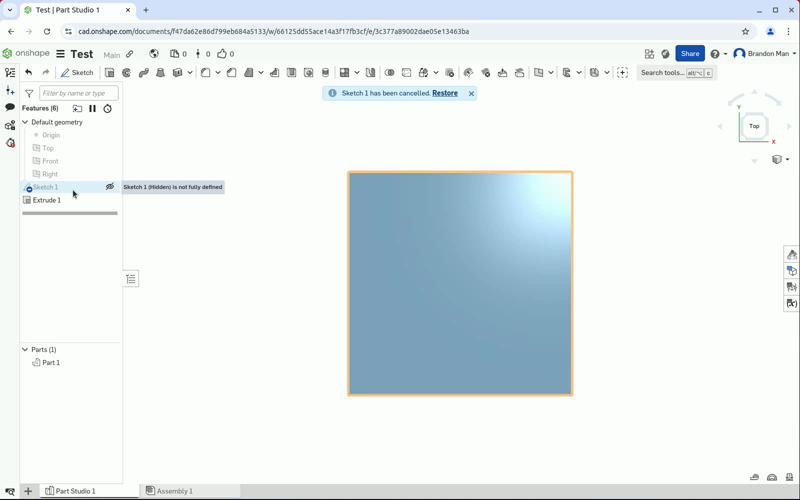
click(73, 189)
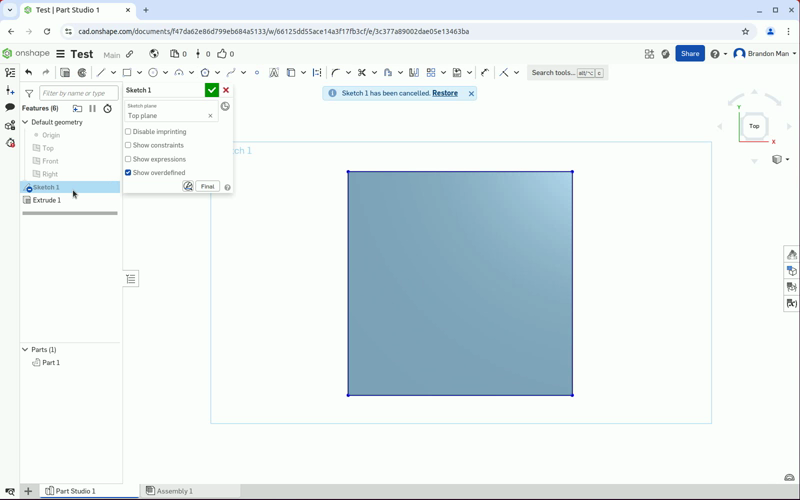
mouse_move(229, 92)
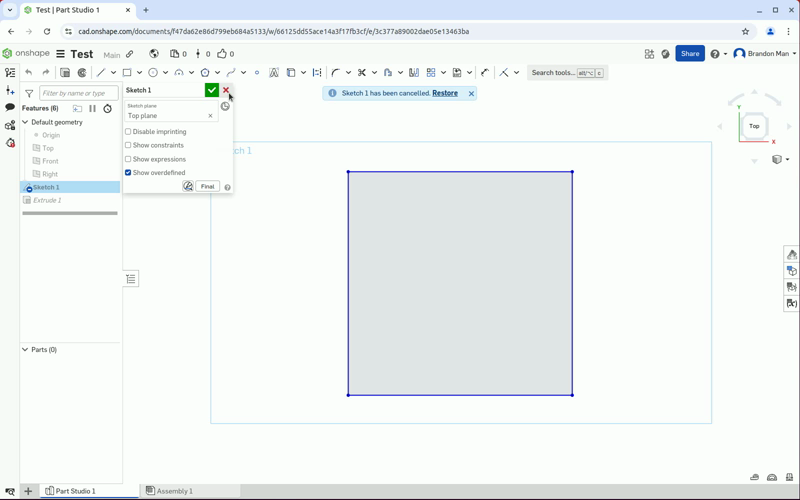
click(229, 92)
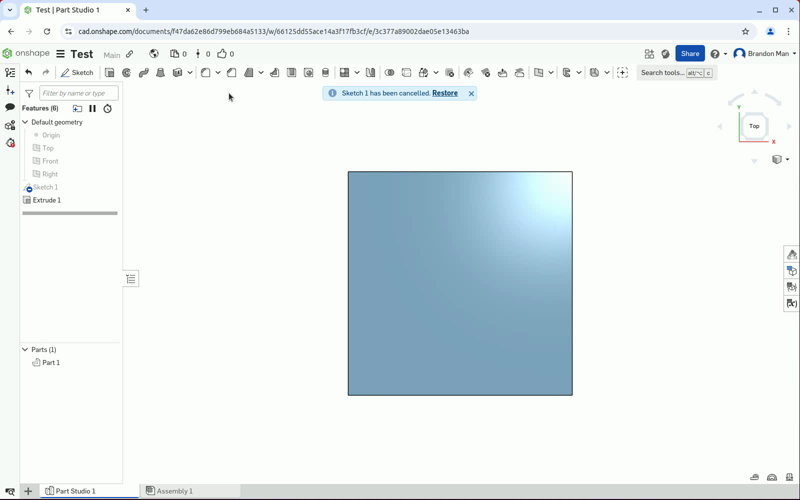
mouse_move(541, 75)
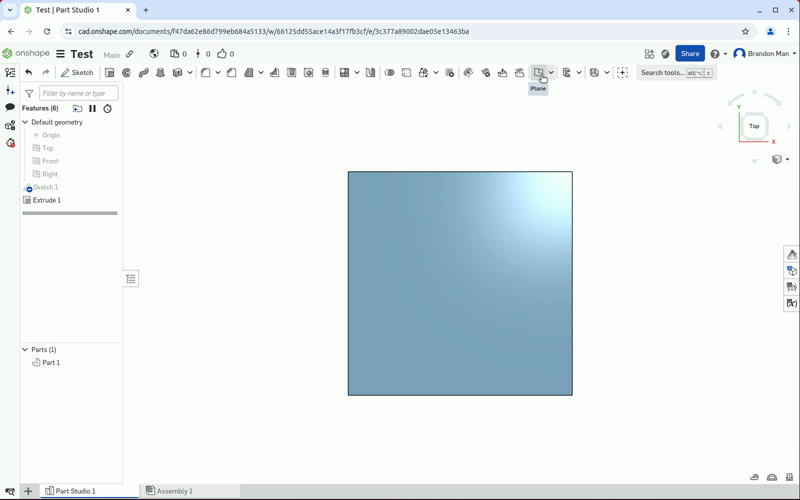
click(541, 75)
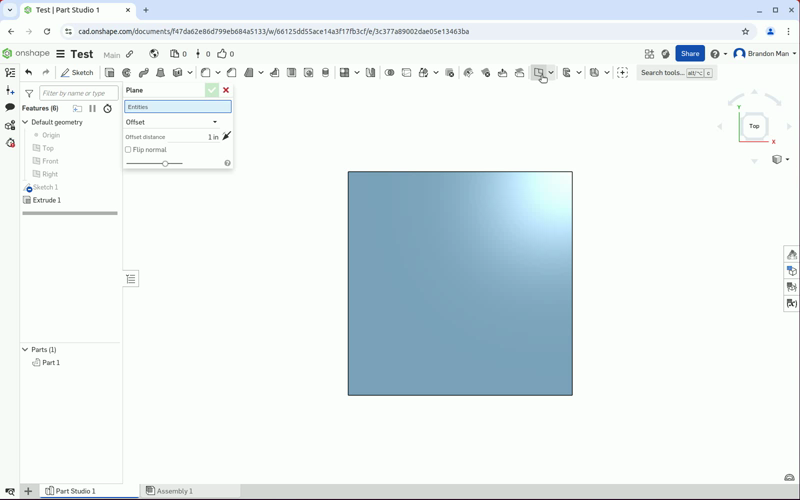
mouse_move(73, 150)
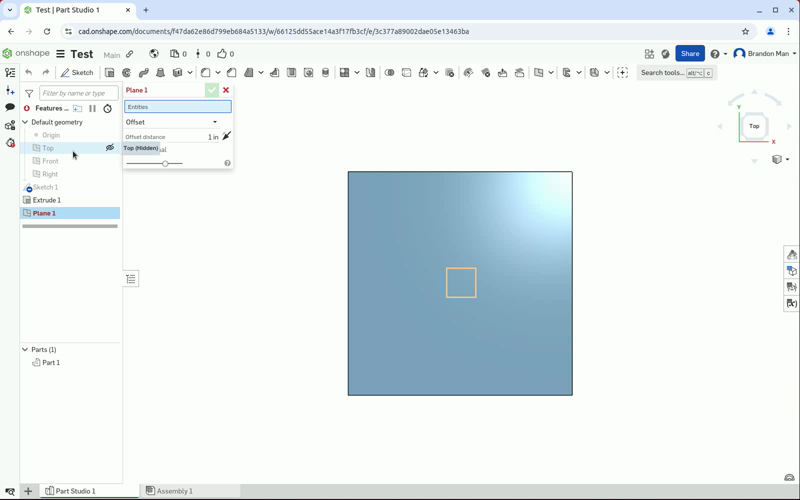
click(73, 150)
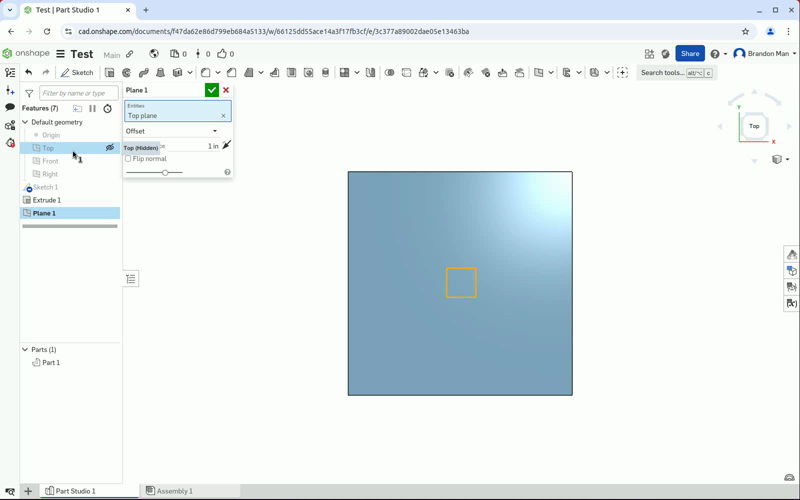
key(tab, 2)
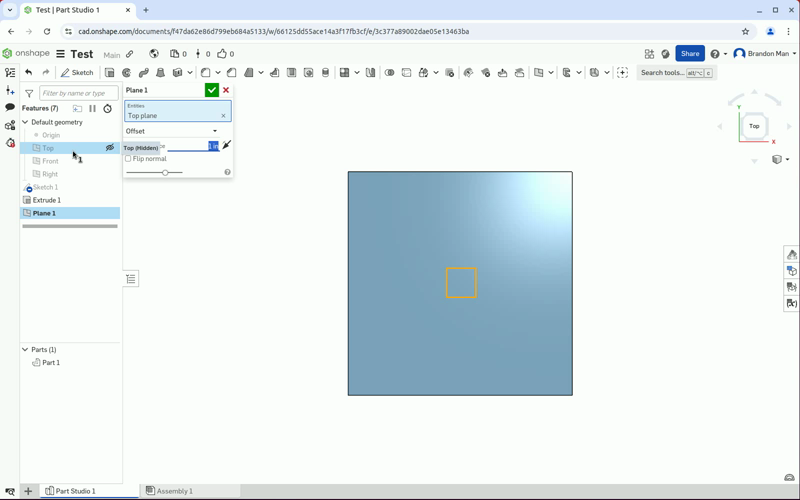
text(7.703)
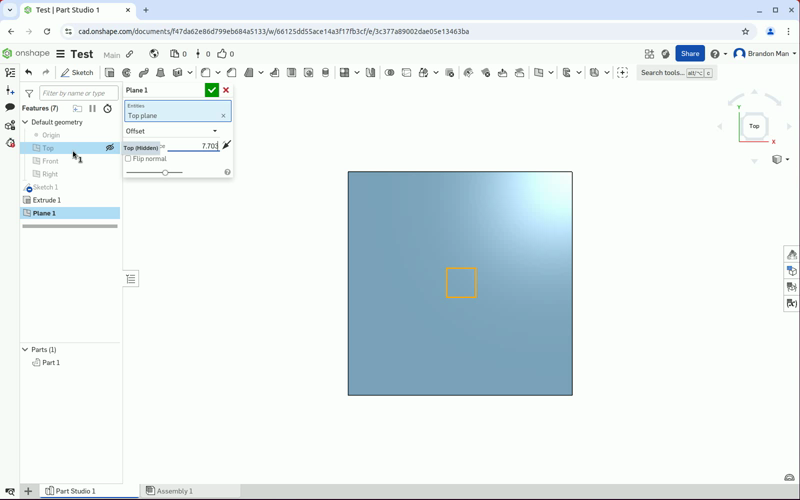
key(enter, 2)
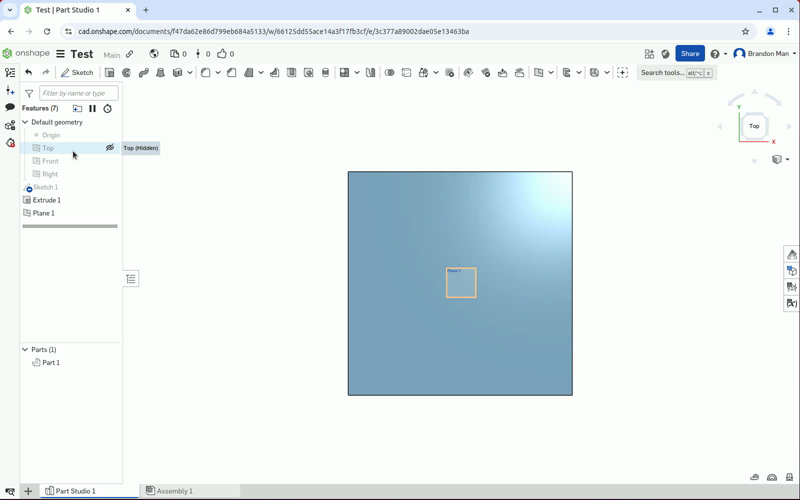
key(shift+s)
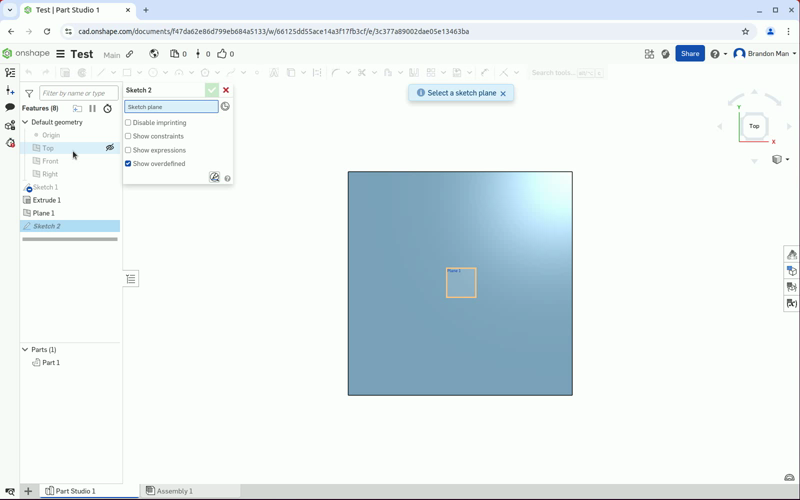
mouse_move(73, 215)
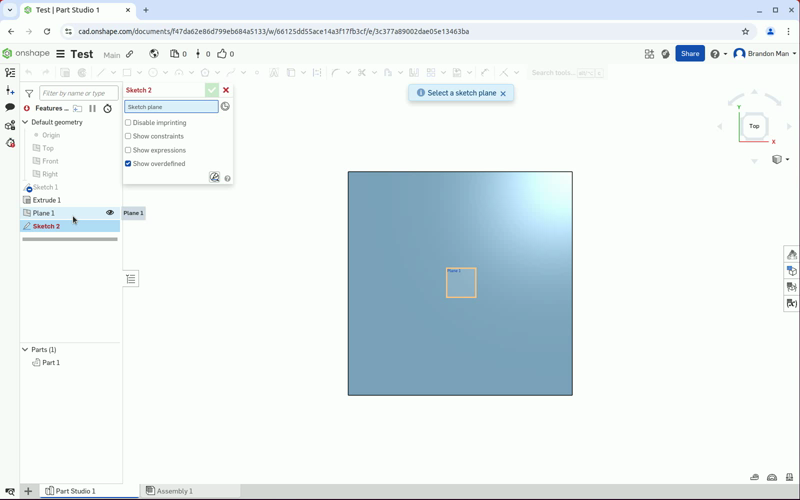
click(73, 215)
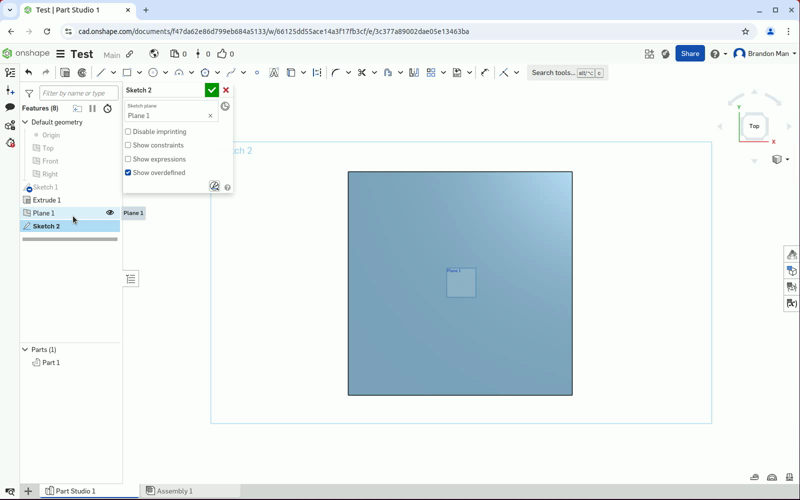
mouse_move(73, 352)
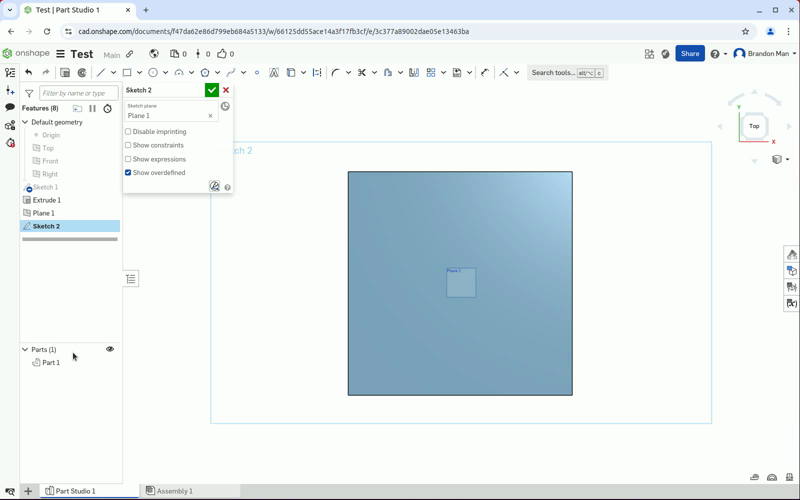
key(y)
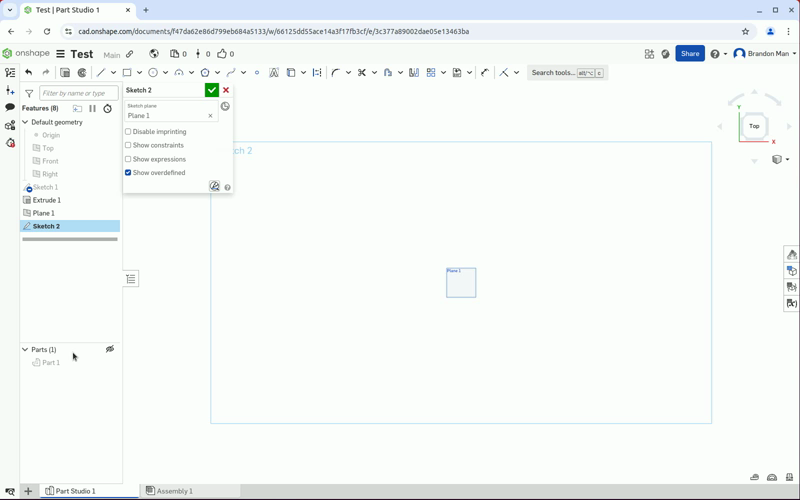
key(l)
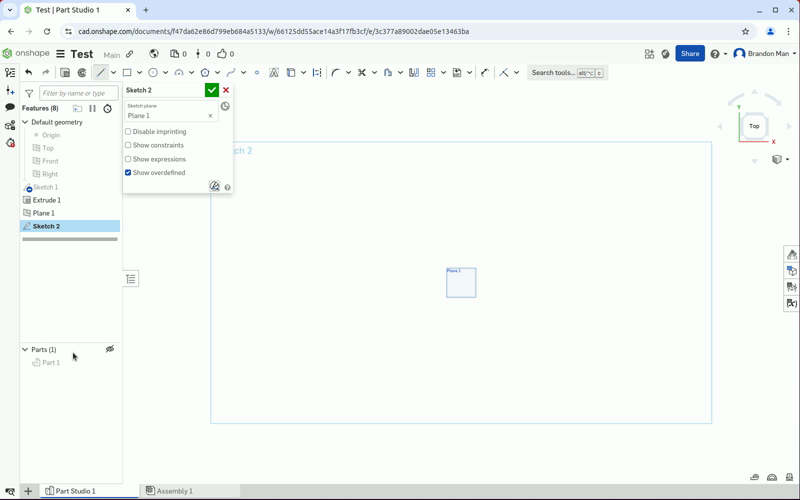
key_down(shift)
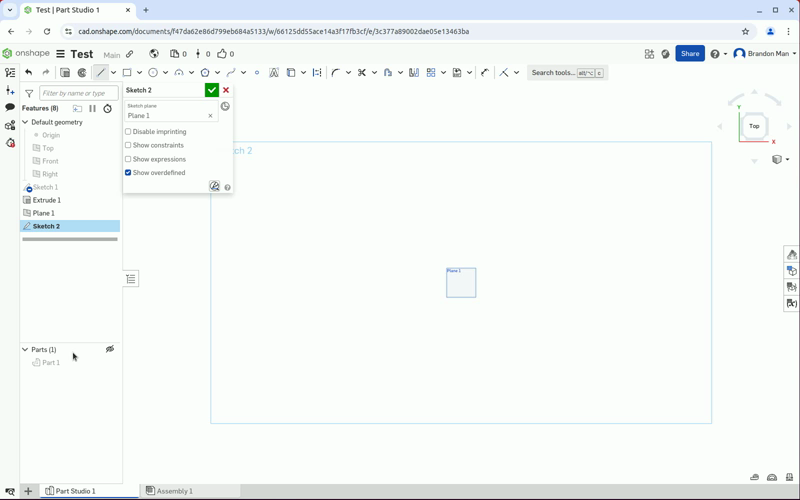
mouse_move(404, 339)
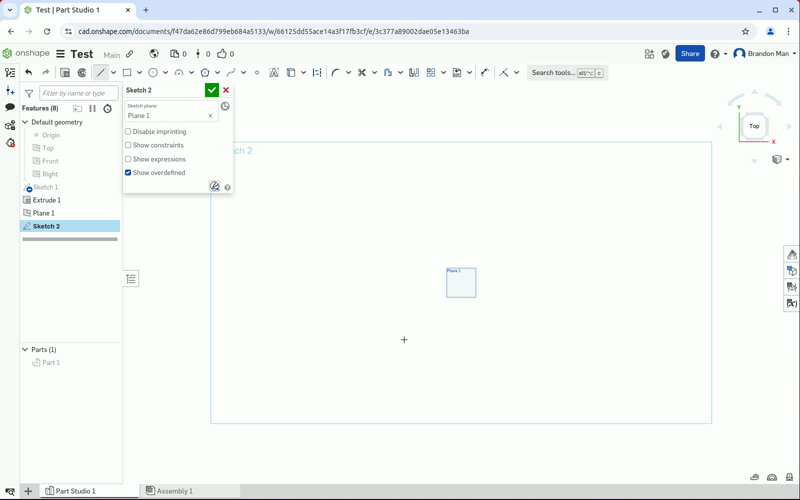
click(404, 339)
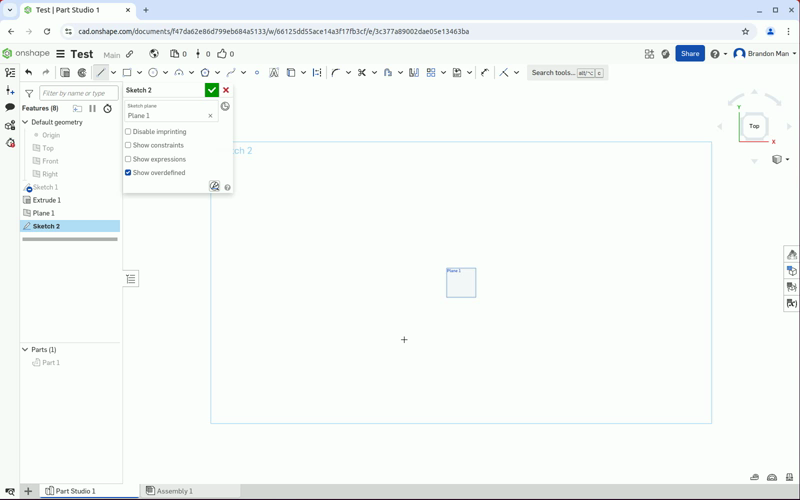
key_up(shift)
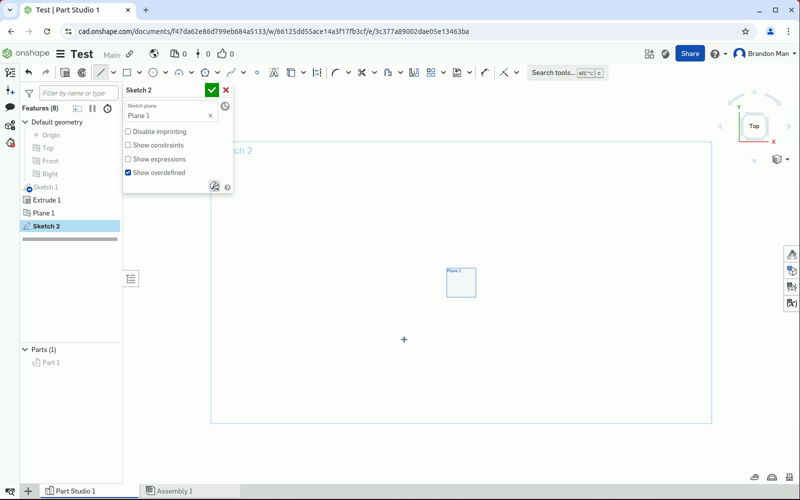
key_down(shift)
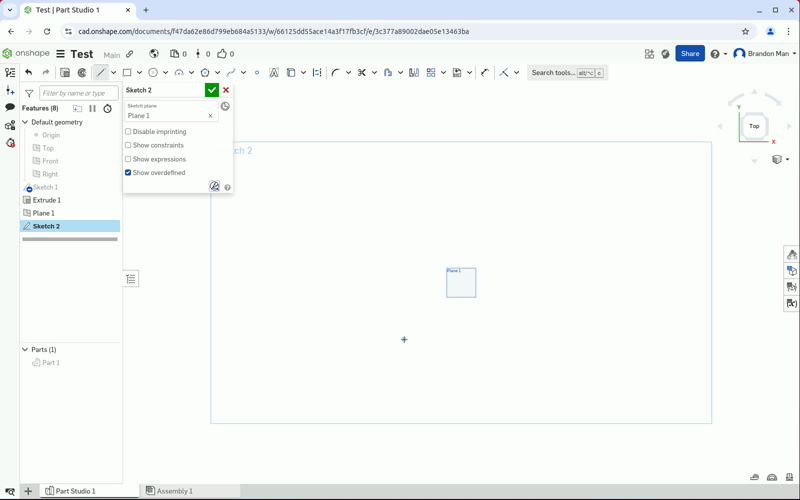
mouse_move(516, 339)
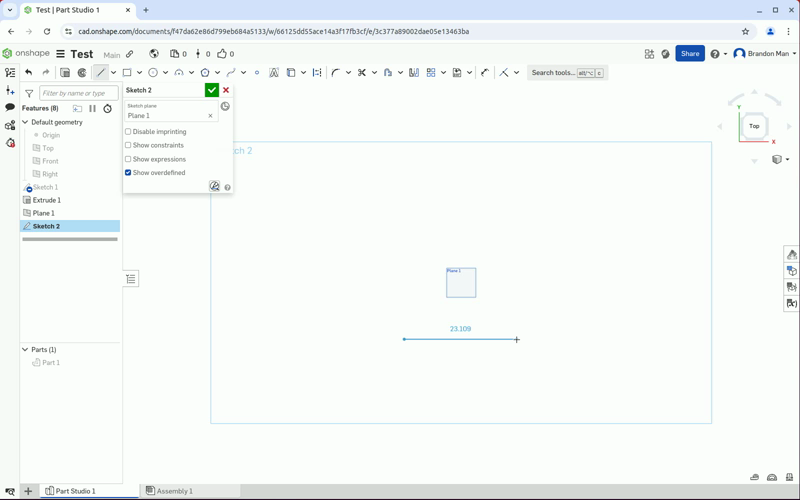
click(516, 339)
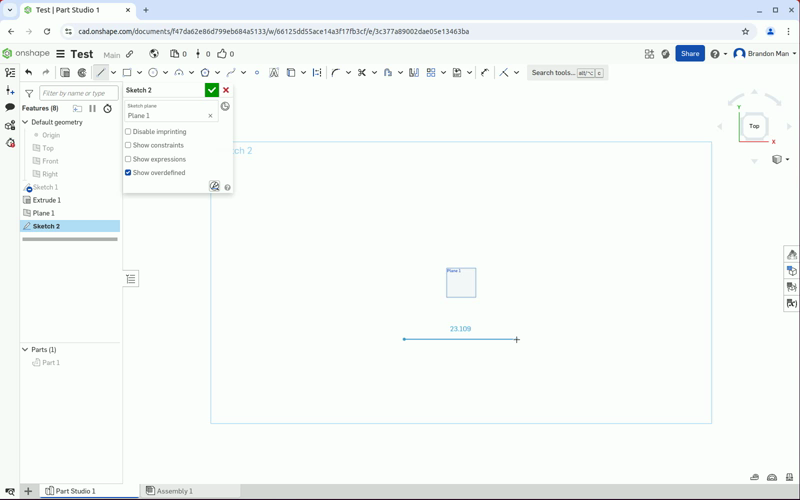
key_up(shift)
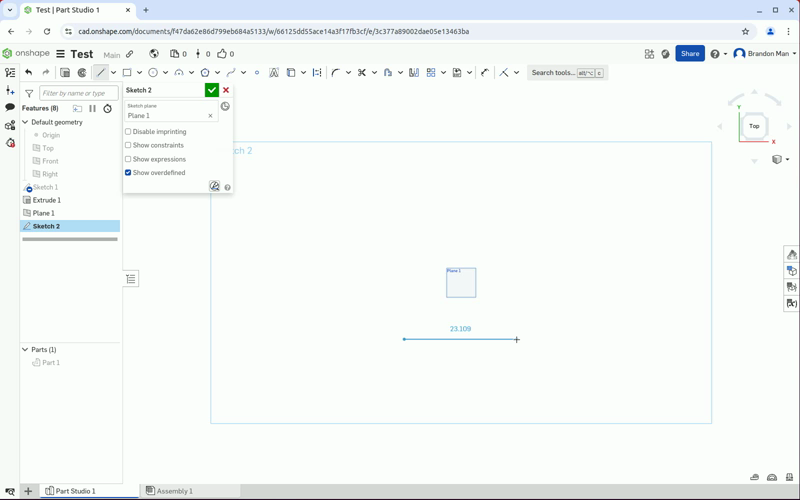
key_down(shift)
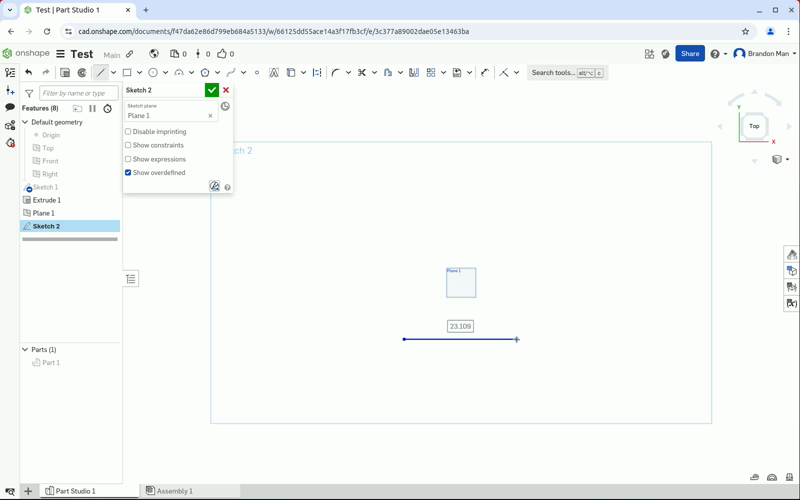
mouse_move(516, 226)
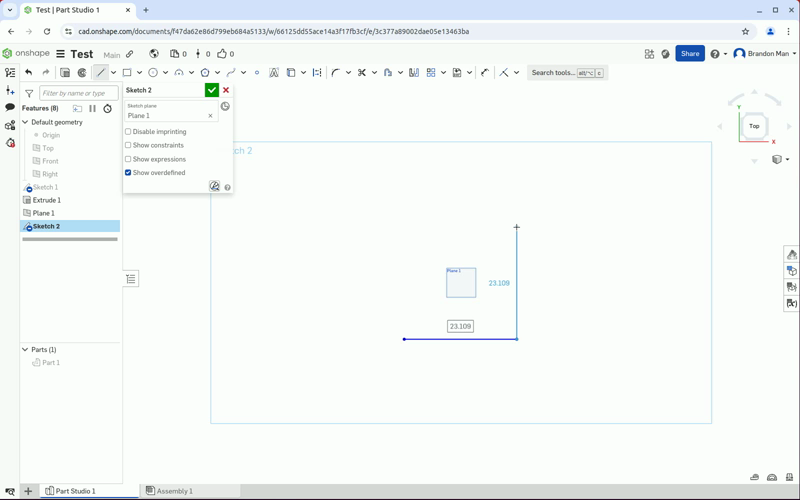
click(516, 226)
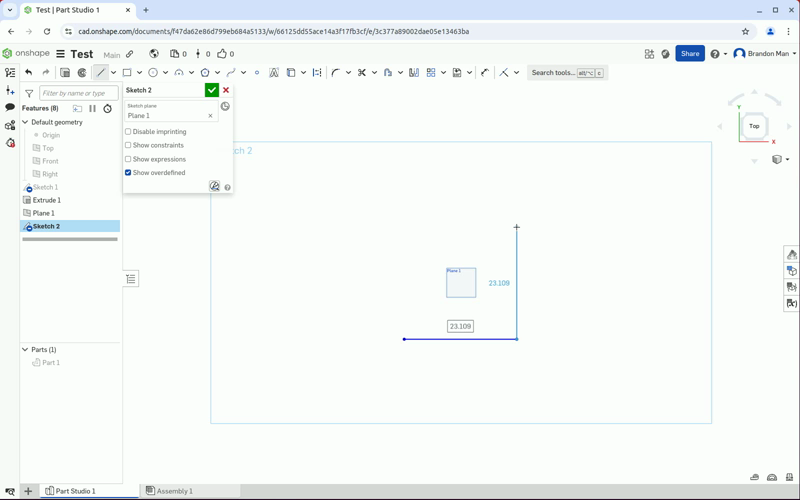
key_up(shift)
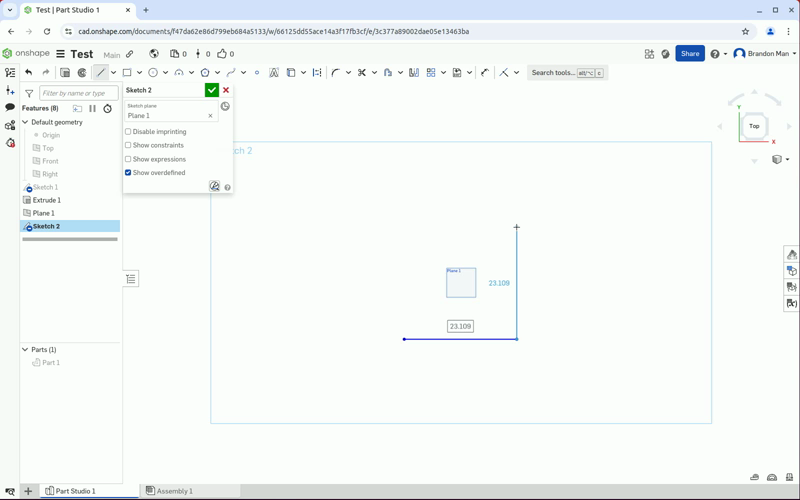
key_down(shift)
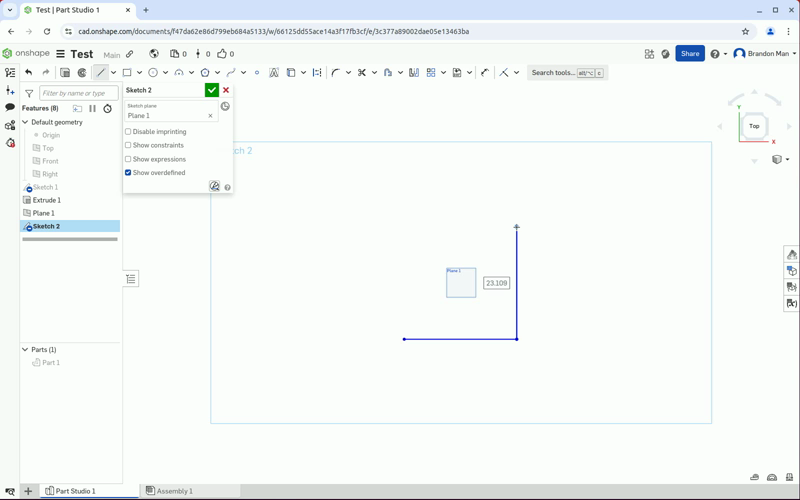
mouse_move(404, 226)
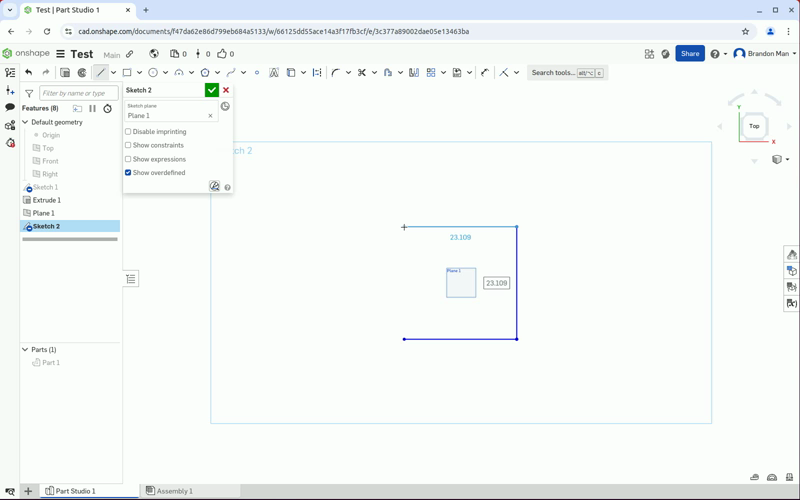
click(404, 226)
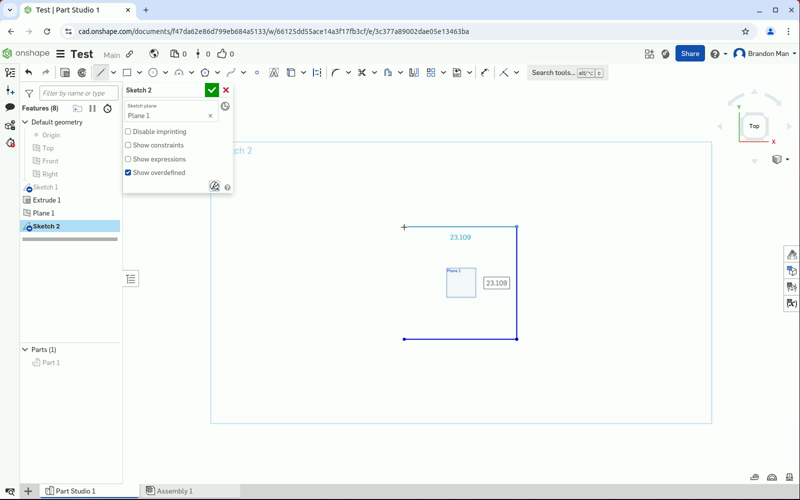
key_up(shift)
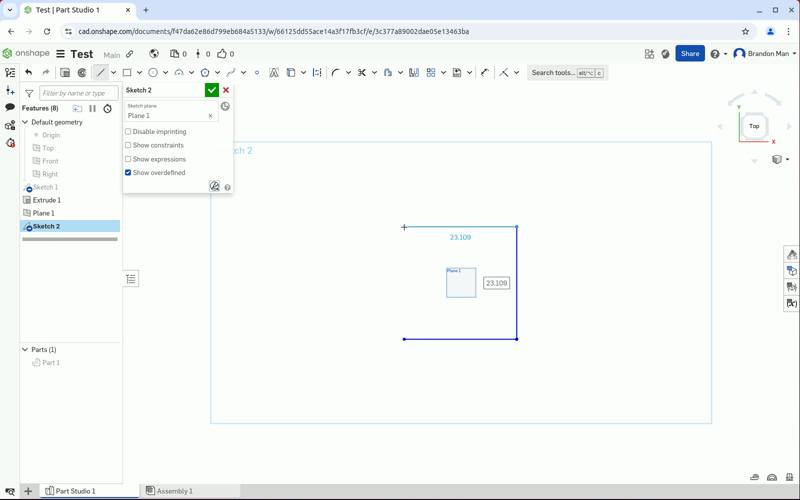
key_down(shift)
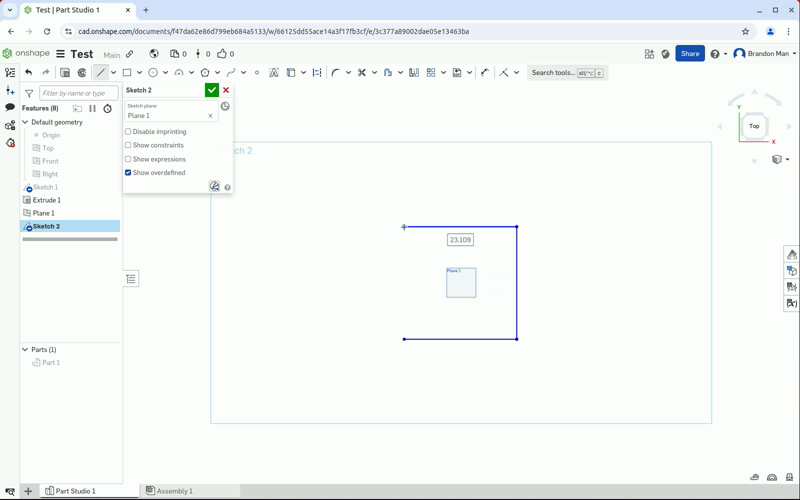
mouse_move(404, 339)
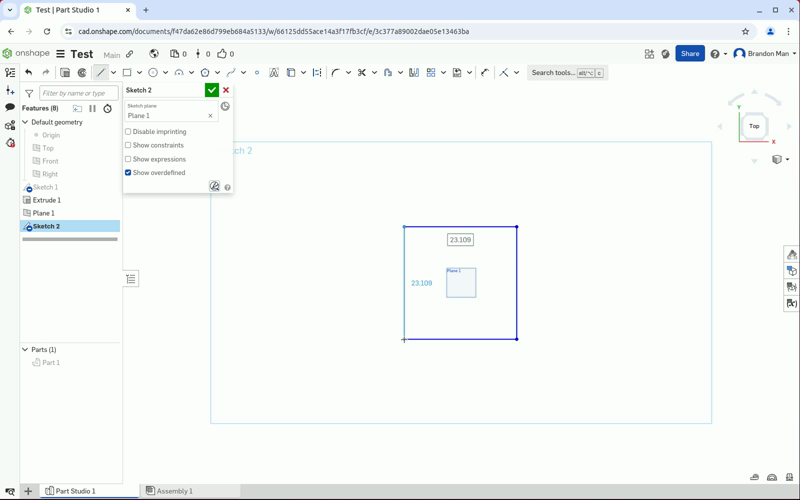
key_up(shift)
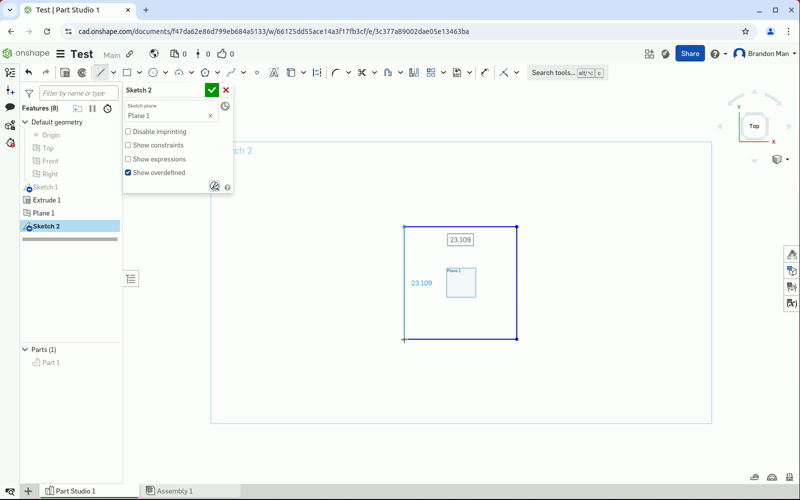
click(404, 339)
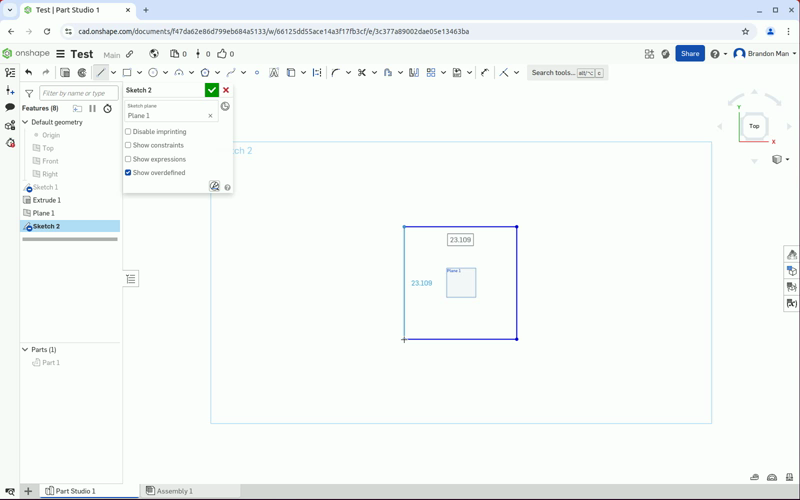
key(esc)
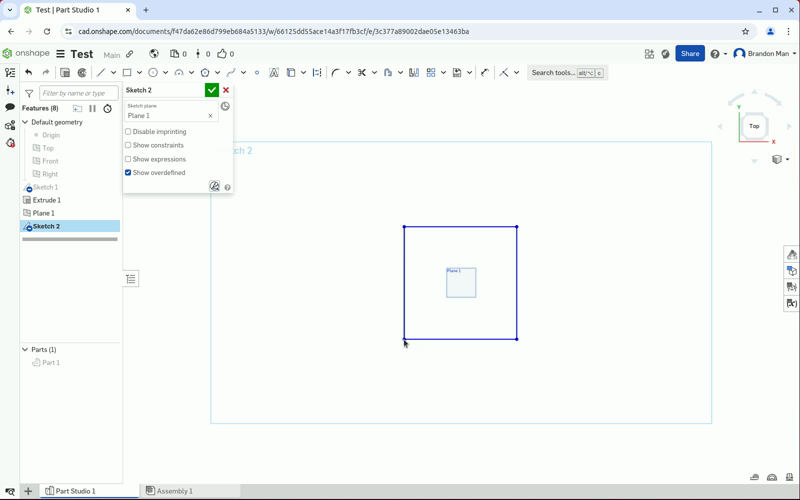
mouse_move(414, 248)
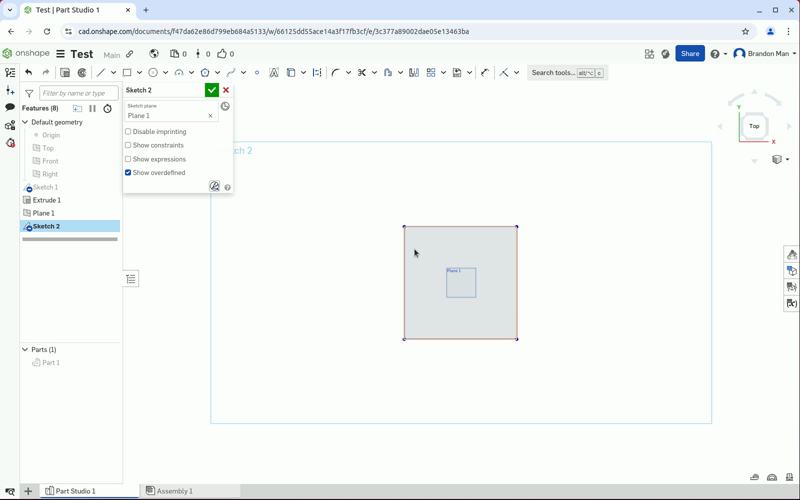
click(414, 248)
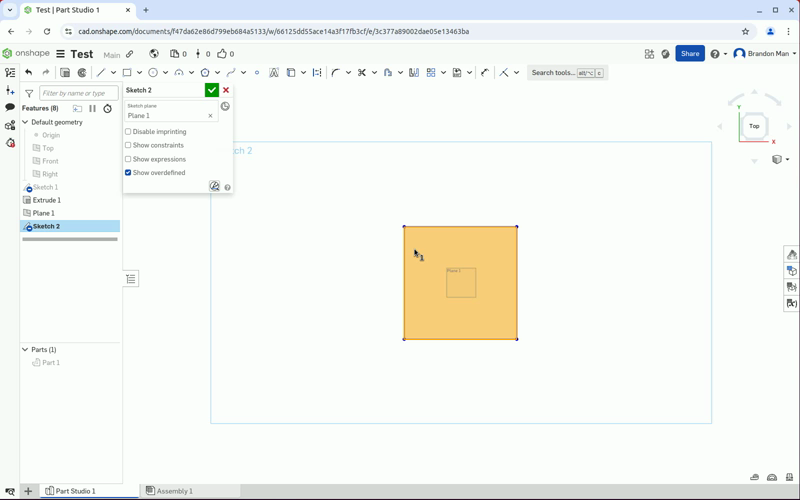
mouse_move(73, 352)
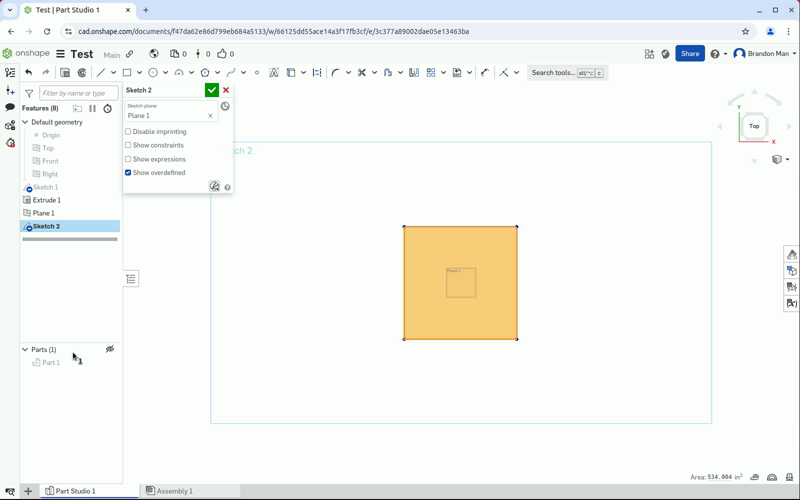
key(shift+y)
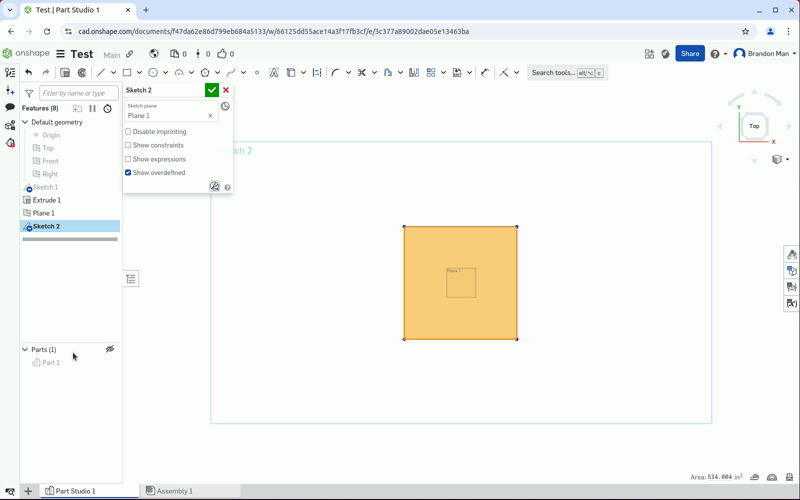
key(shift+e)
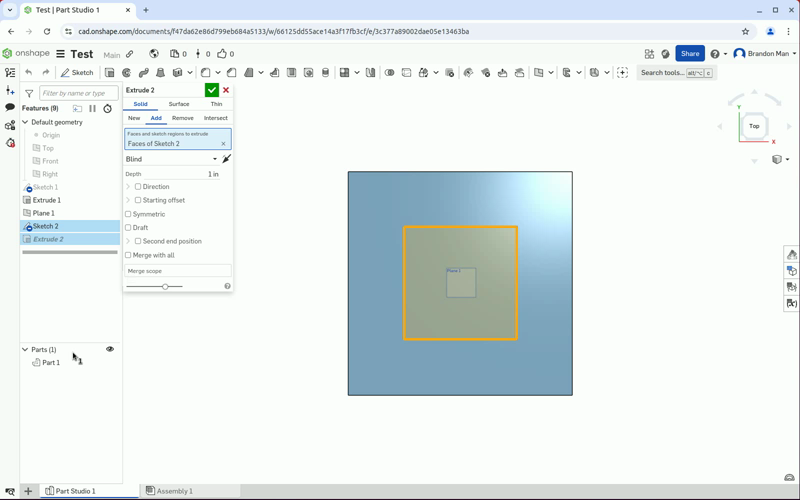
mouse_move(143, 106)
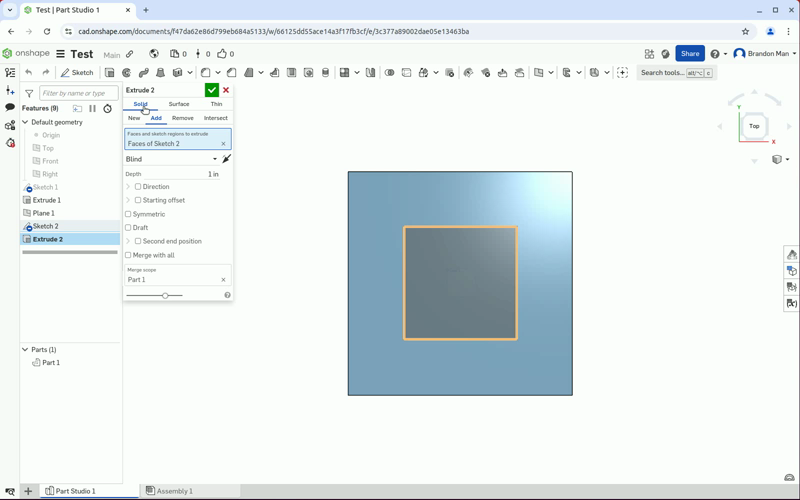
click(143, 106)
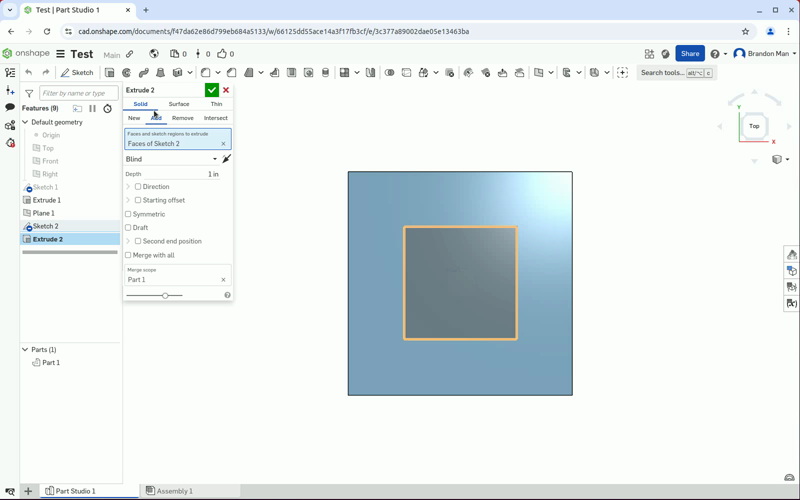
mouse_move(186, 120)
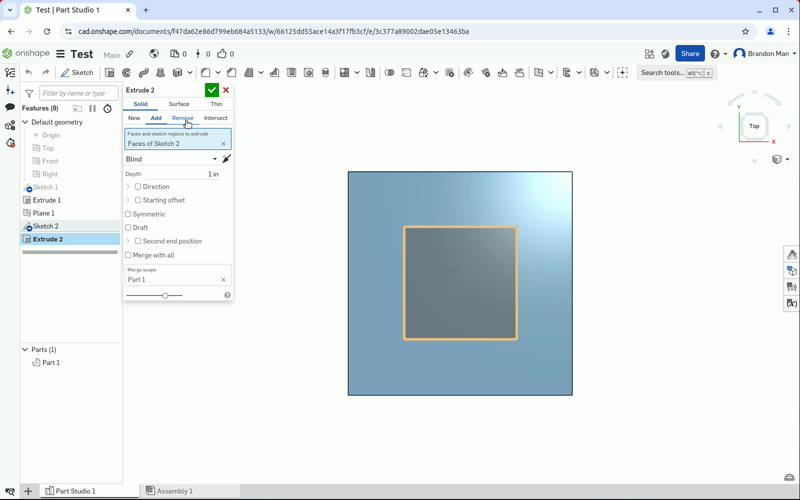
click(186, 120)
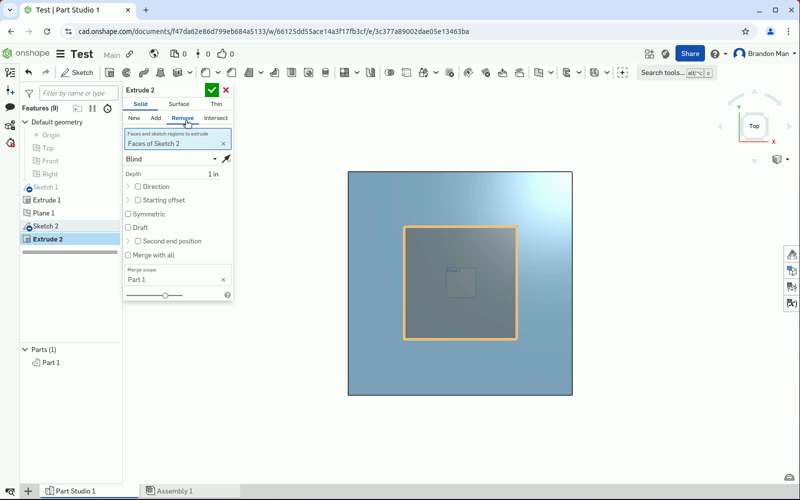
key(tab, 4)
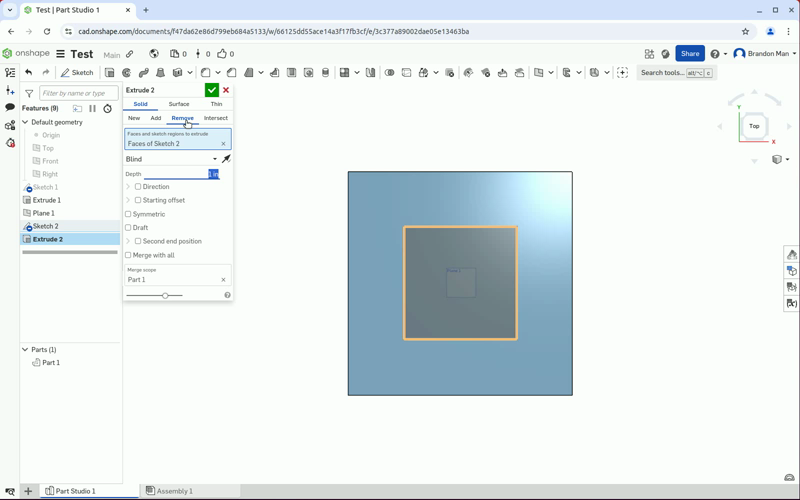
text(19.257)
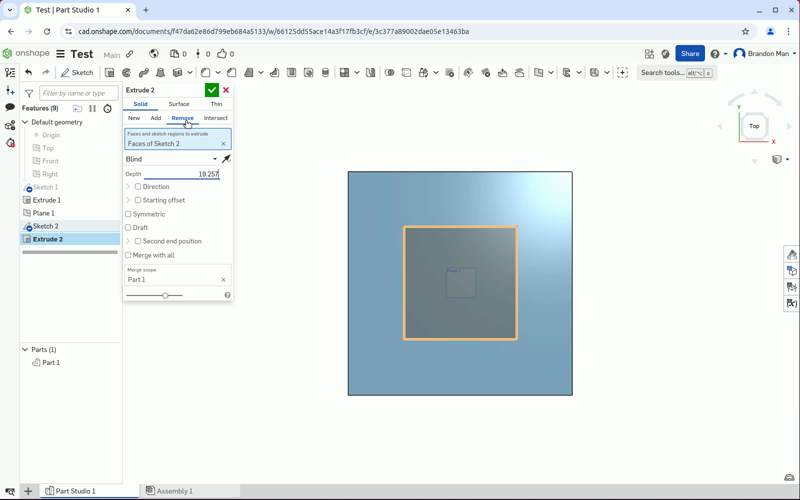
key(tab, 6)
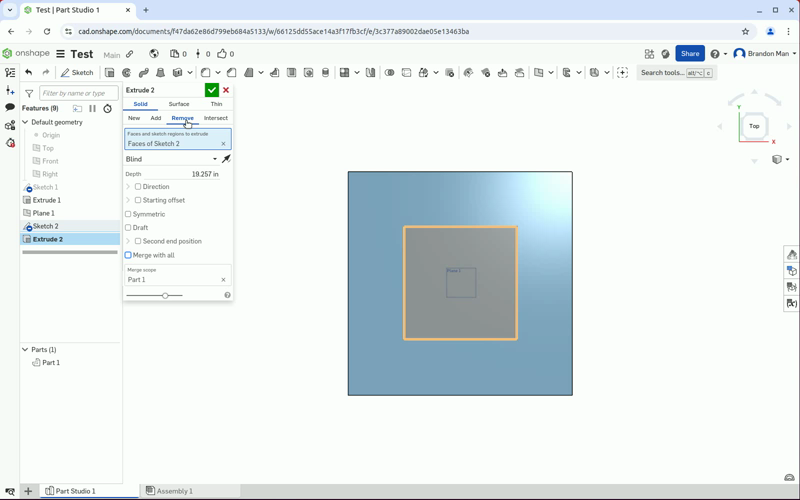
key(space)
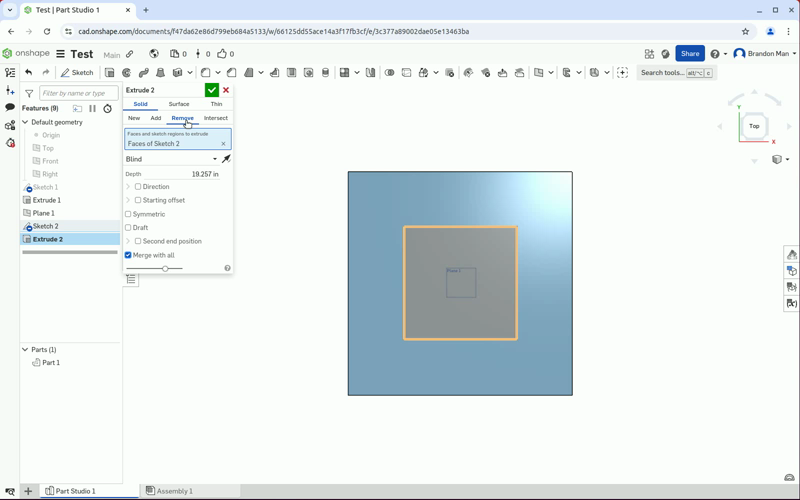
key(enter)
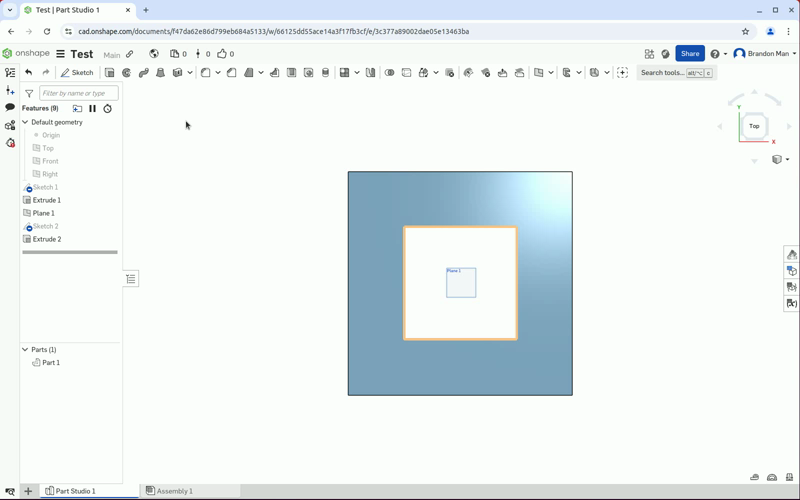
key(shift+h)
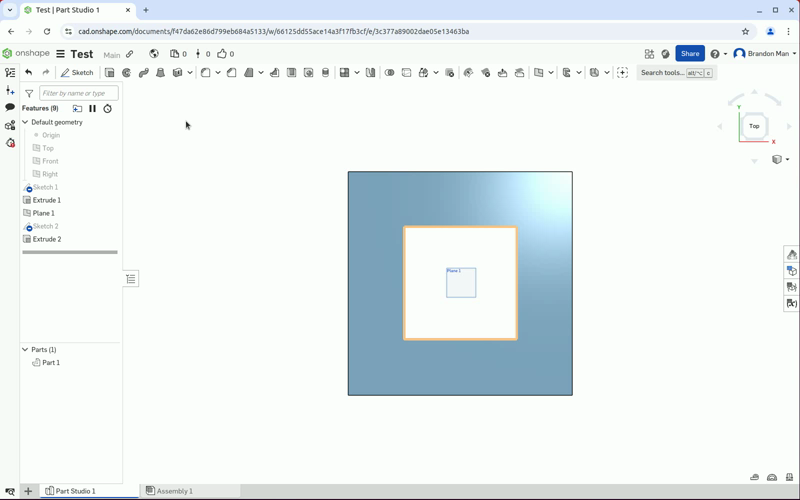
key(shift+h)
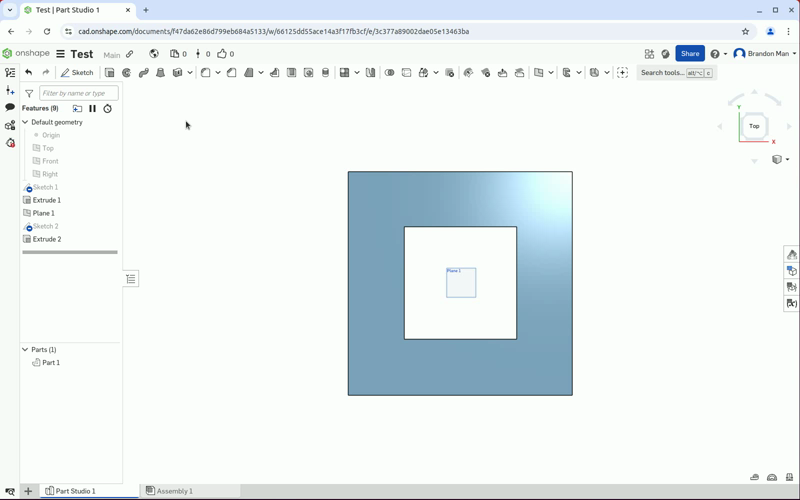
mouse_move(73, 189)
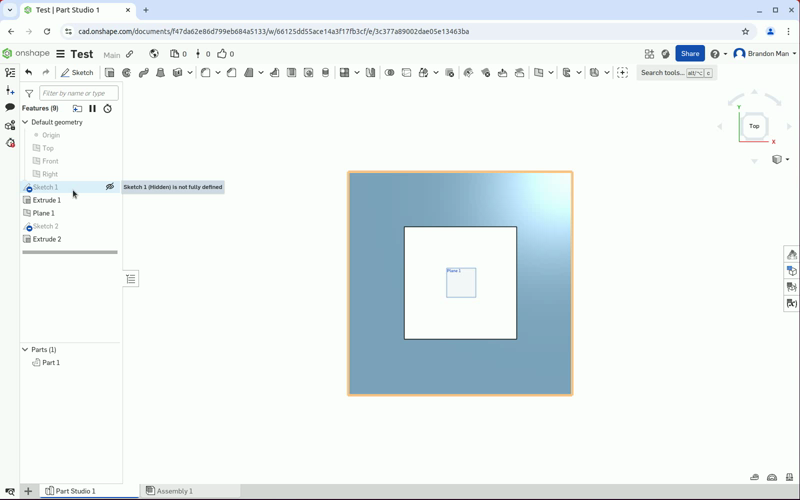
click(73, 189)
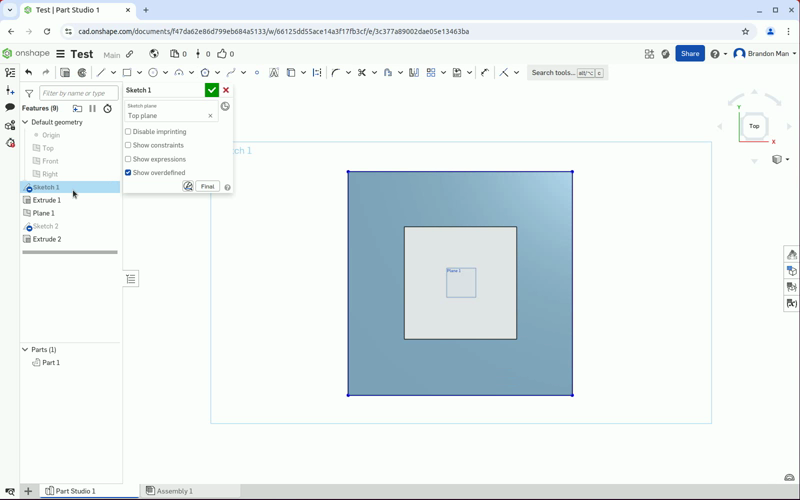
mouse_move(229, 92)
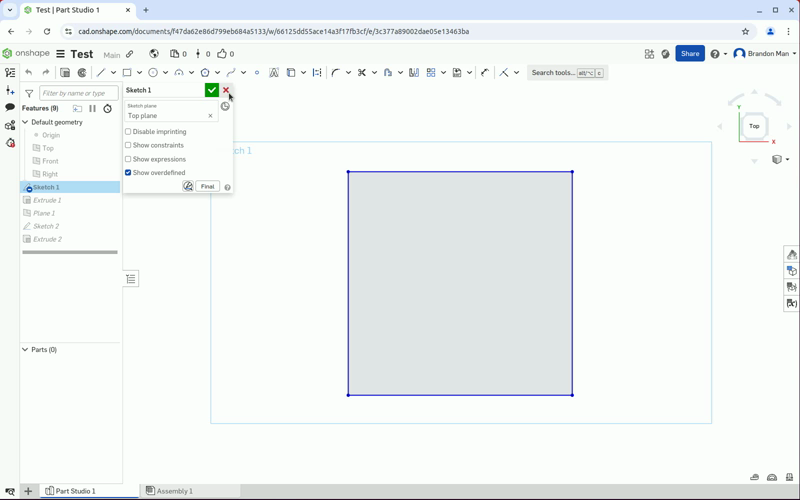
click(229, 92)
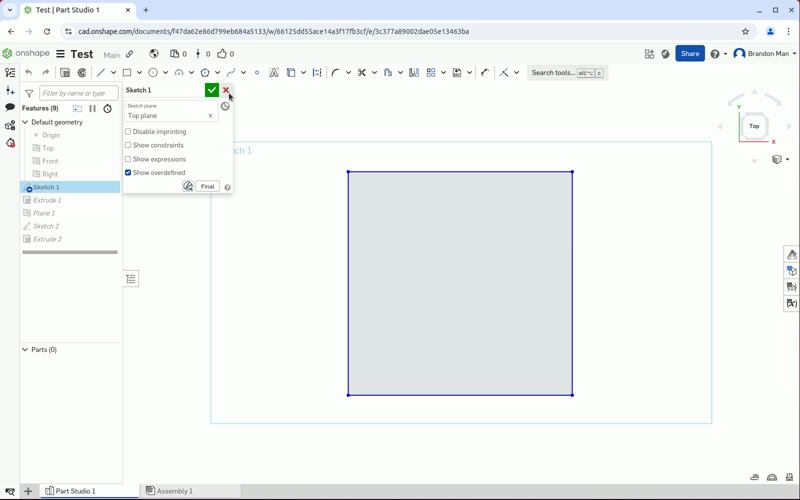
key(shift+s)
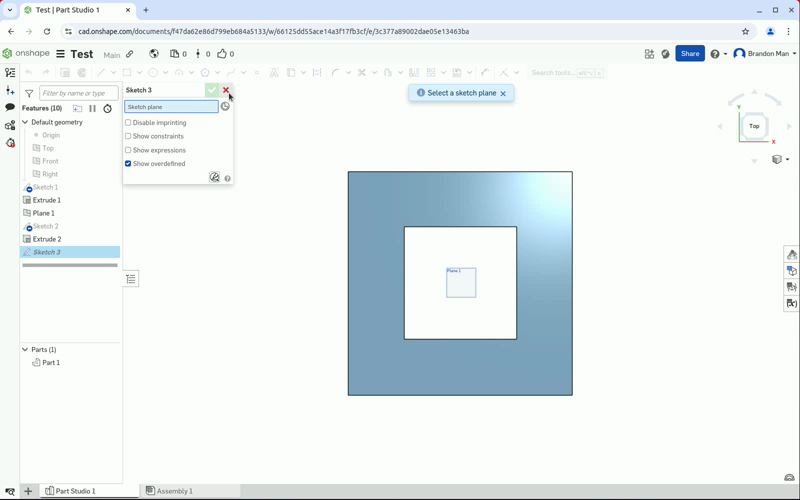
mouse_move(73, 215)
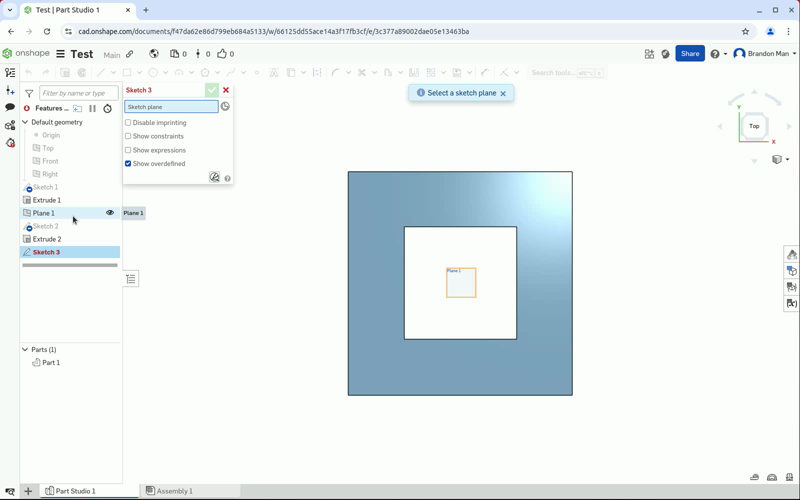
click(73, 215)
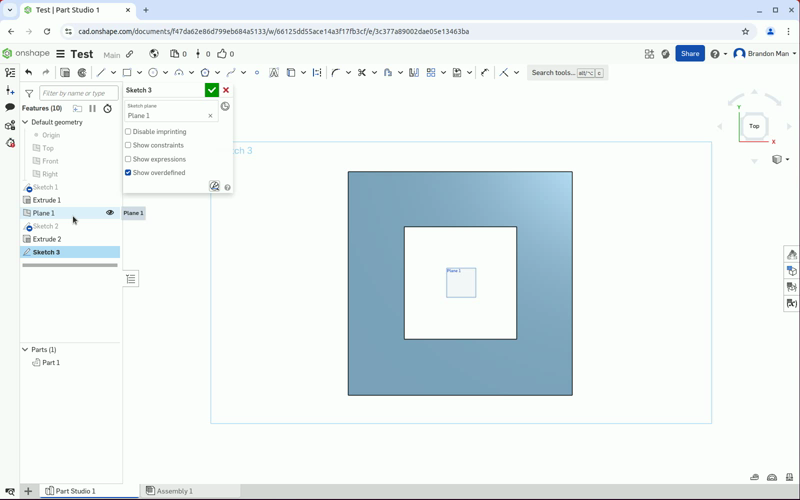
mouse_move(73, 352)
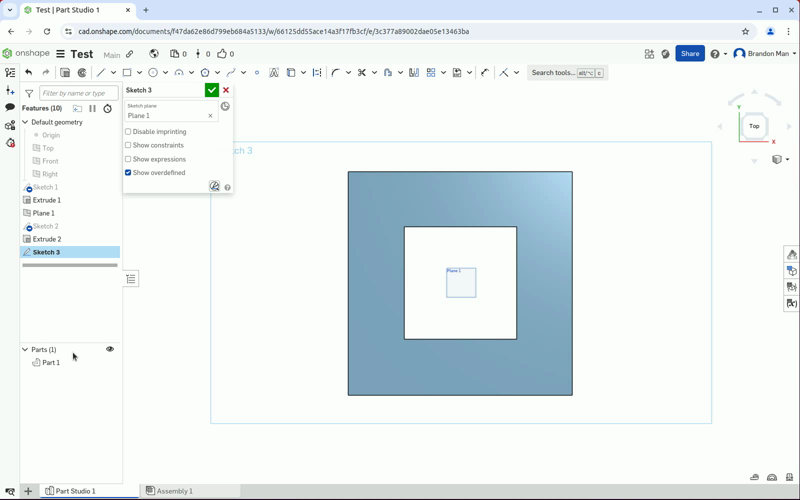
key(y)
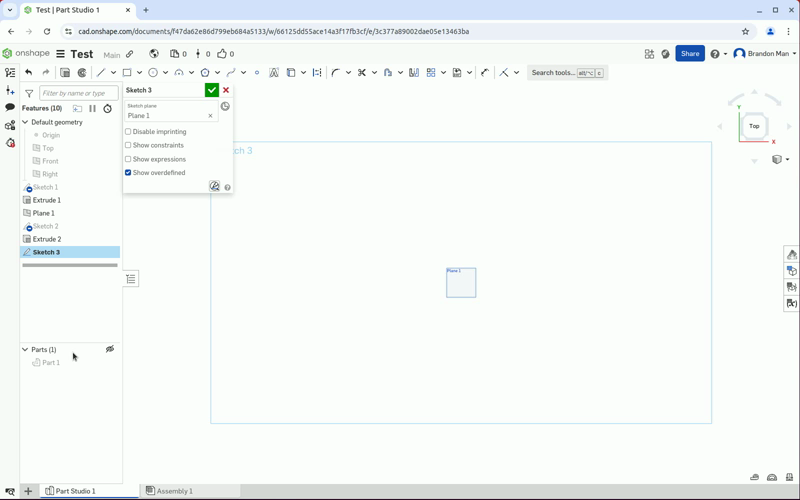
key(l)
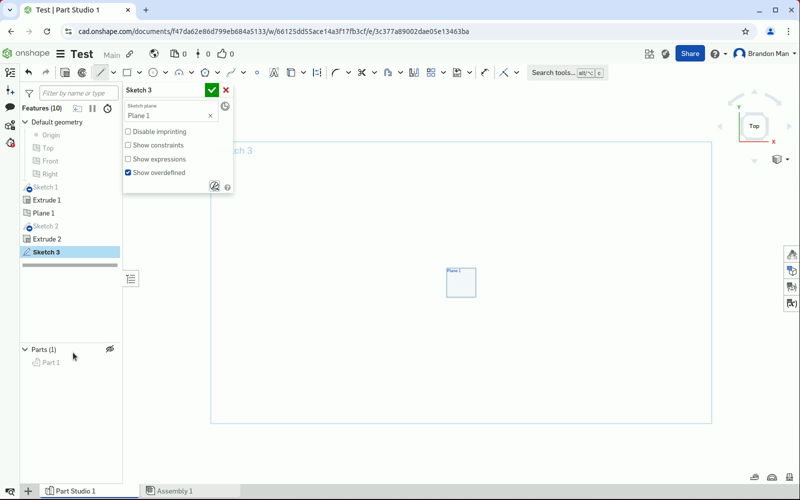
key_down(shift)
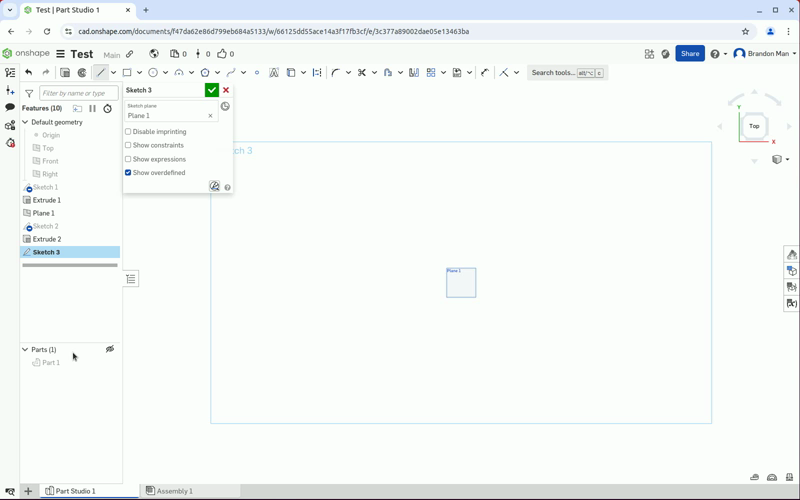
mouse_move(366, 376)
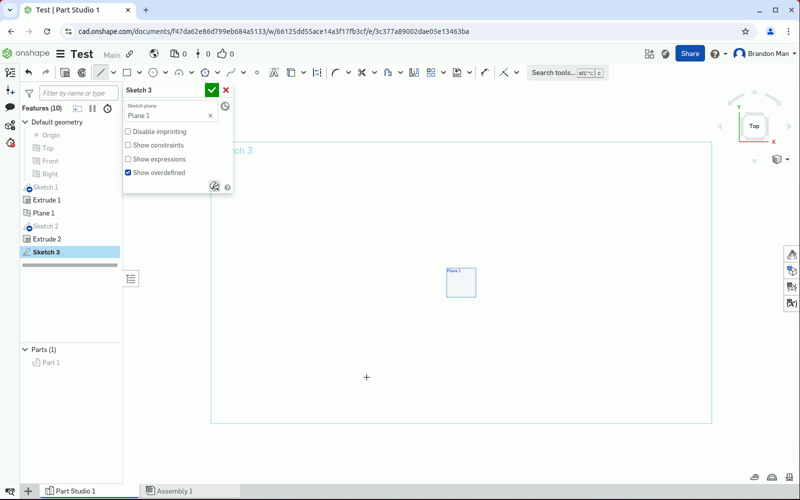
click(366, 376)
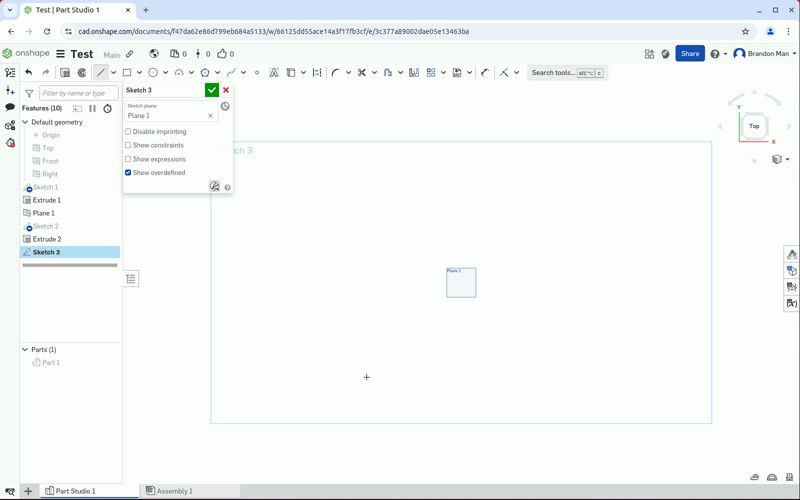
key_up(shift)
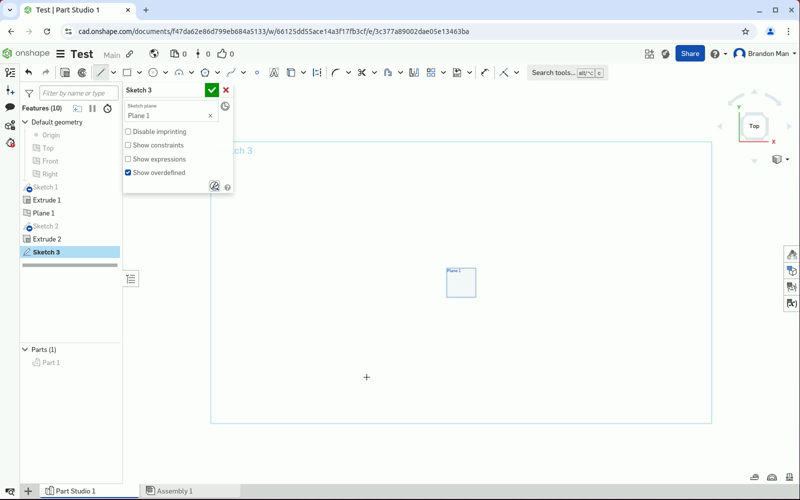
key_down(shift)
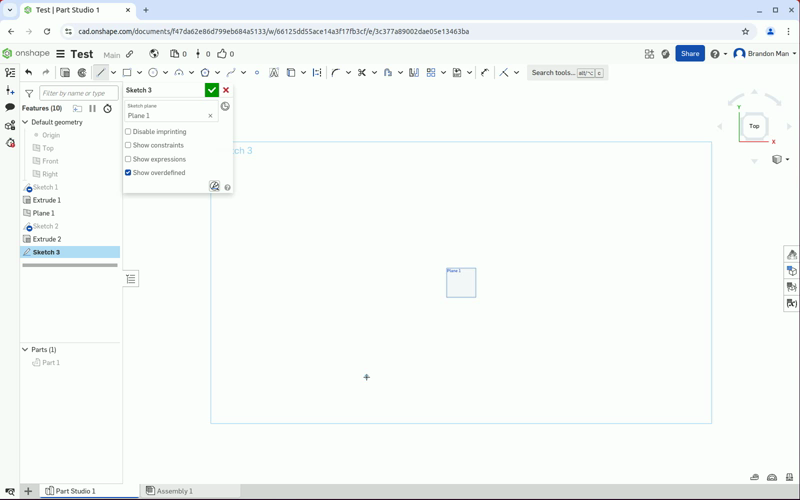
mouse_move(553, 376)
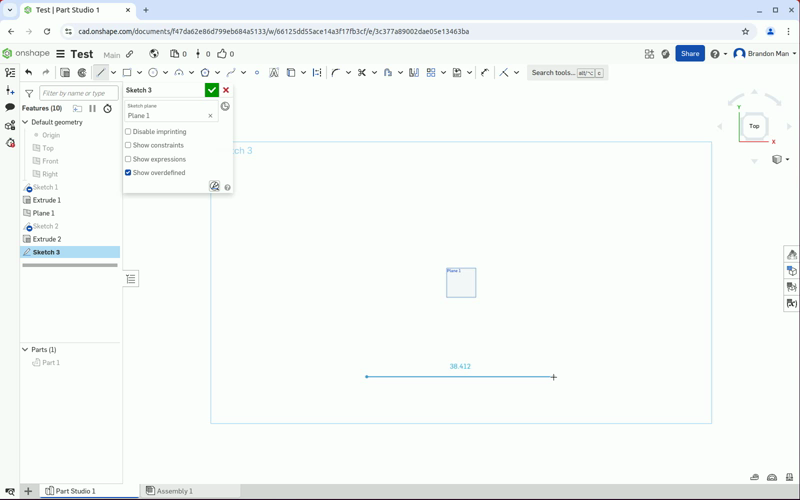
click(553, 376)
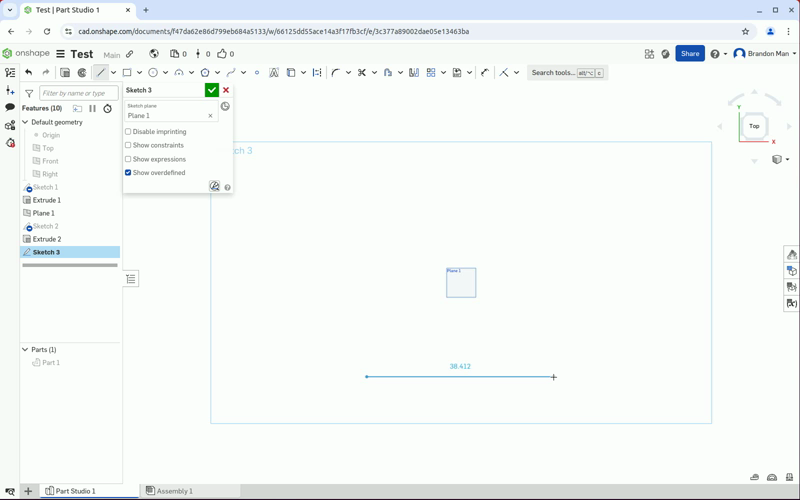
key_up(shift)
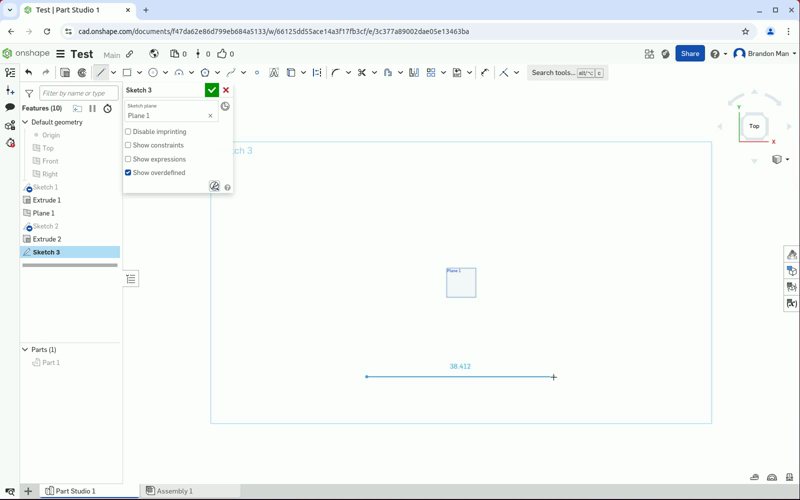
key_down(shift)
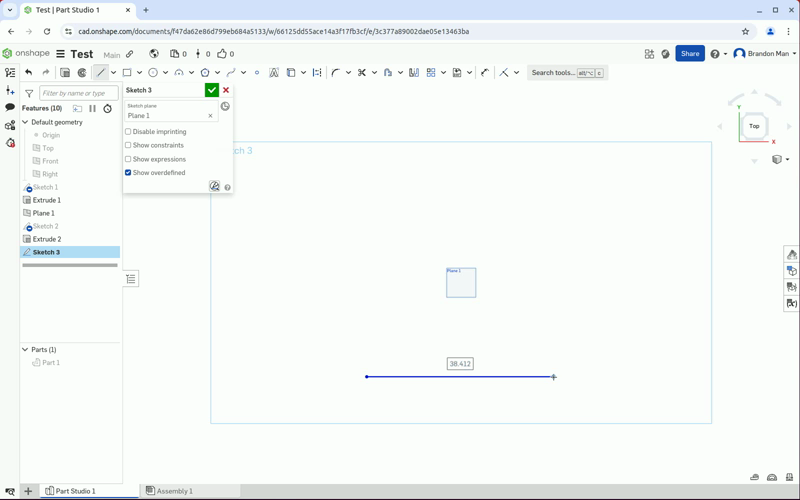
mouse_move(553, 189)
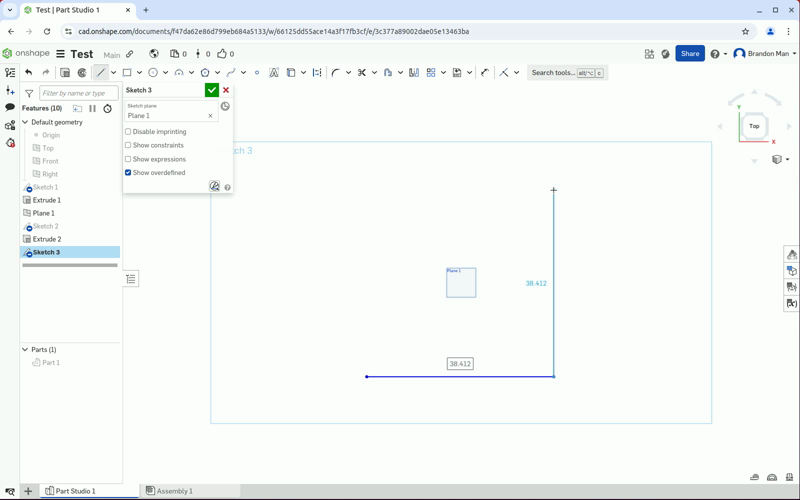
click(553, 189)
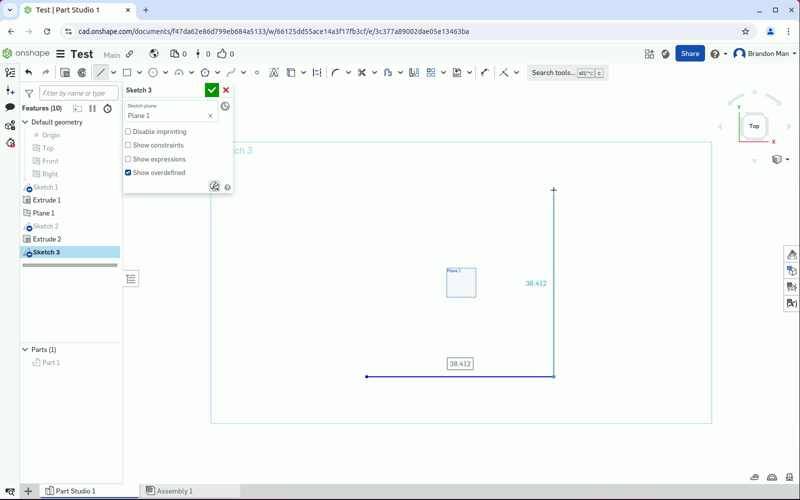
key_up(shift)
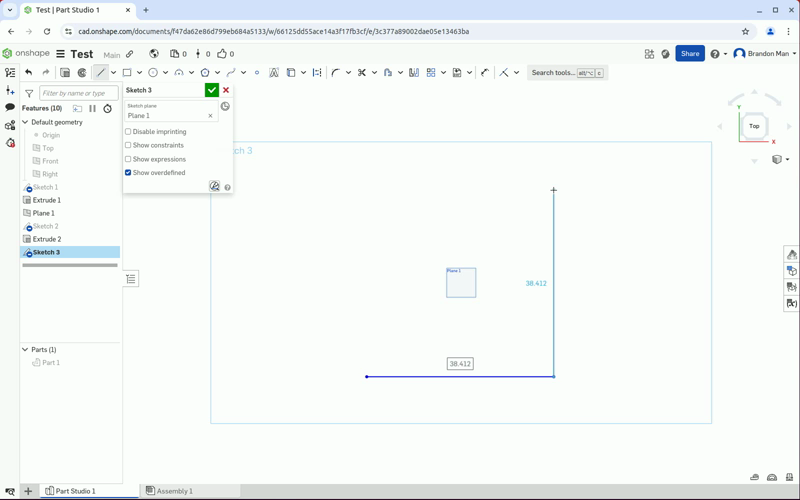
key_down(shift)
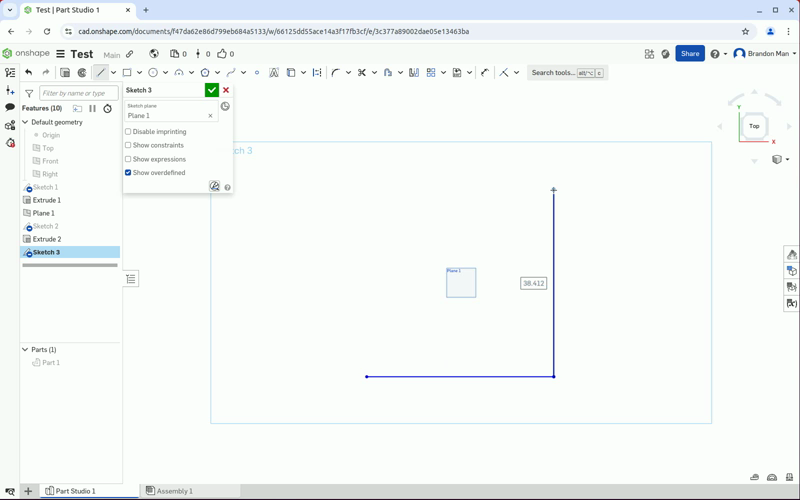
mouse_move(366, 189)
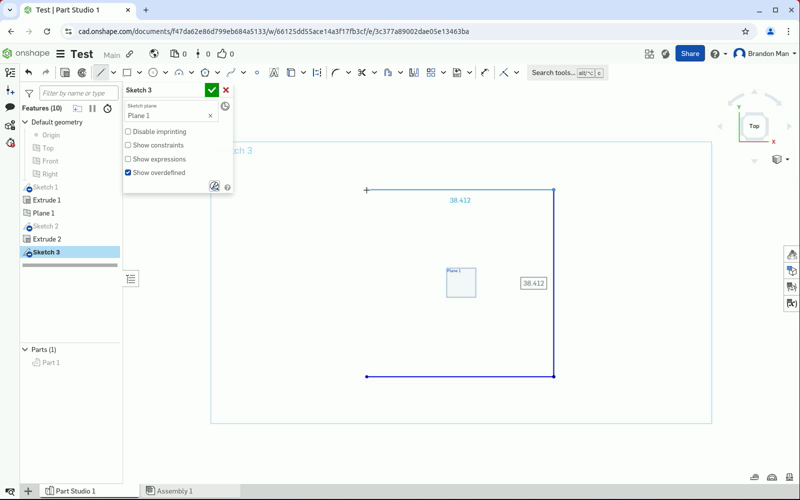
click(366, 189)
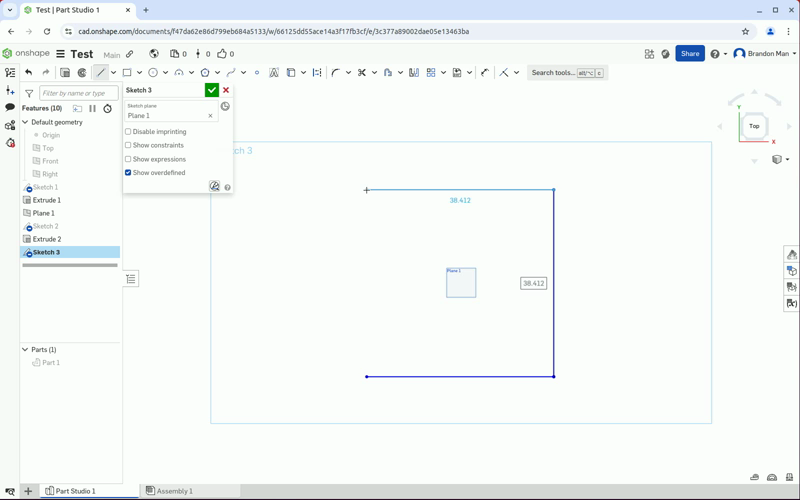
key_up(shift)
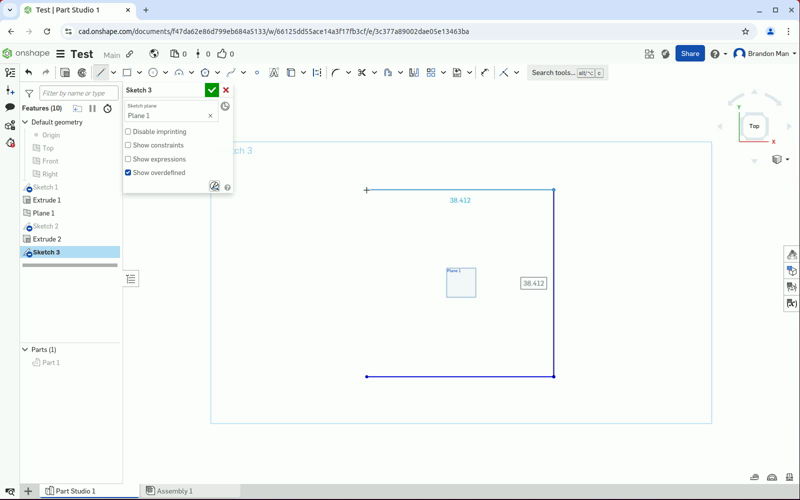
key_down(shift)
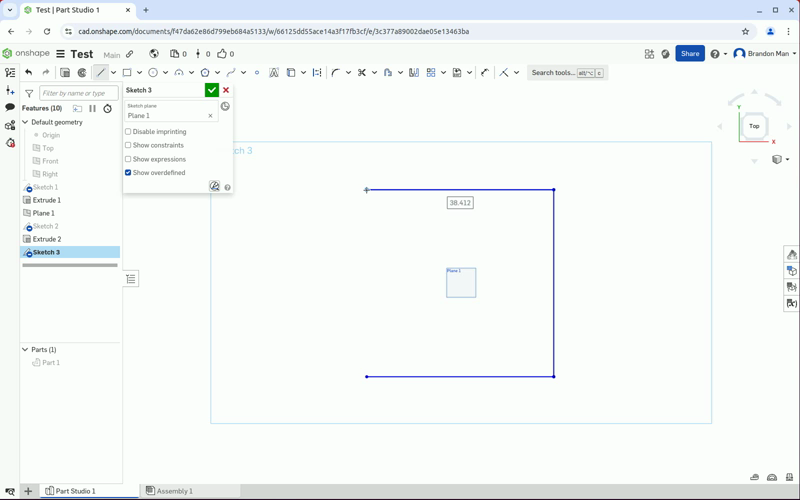
mouse_move(366, 376)
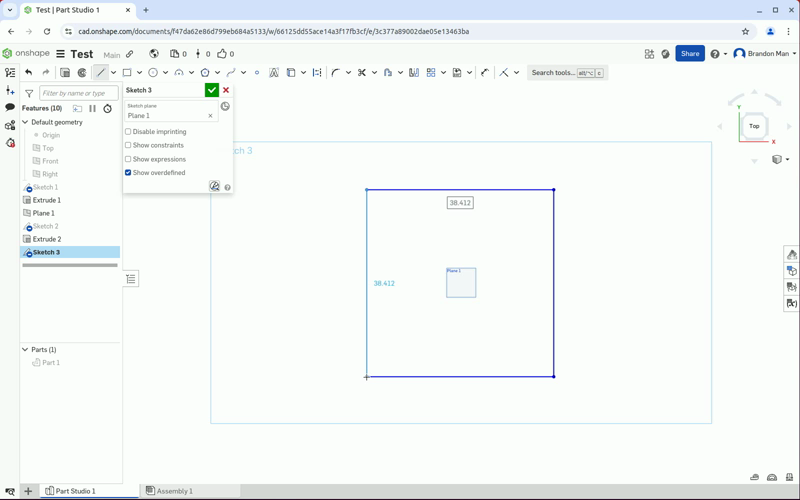
key_up(shift)
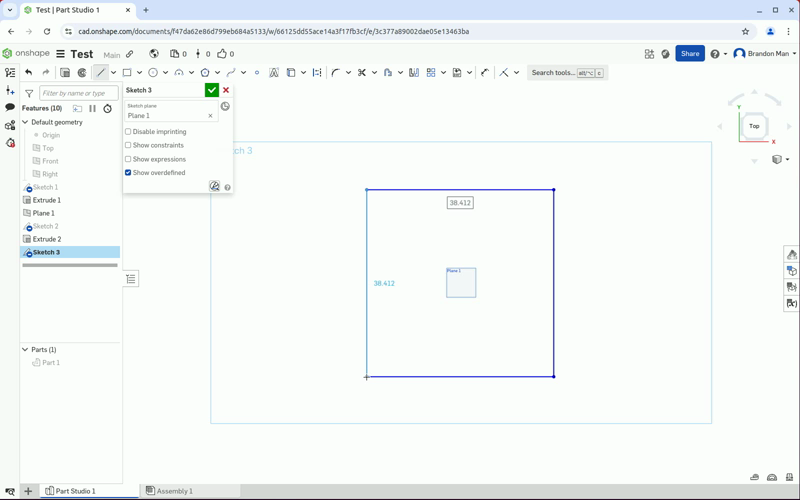
click(366, 376)
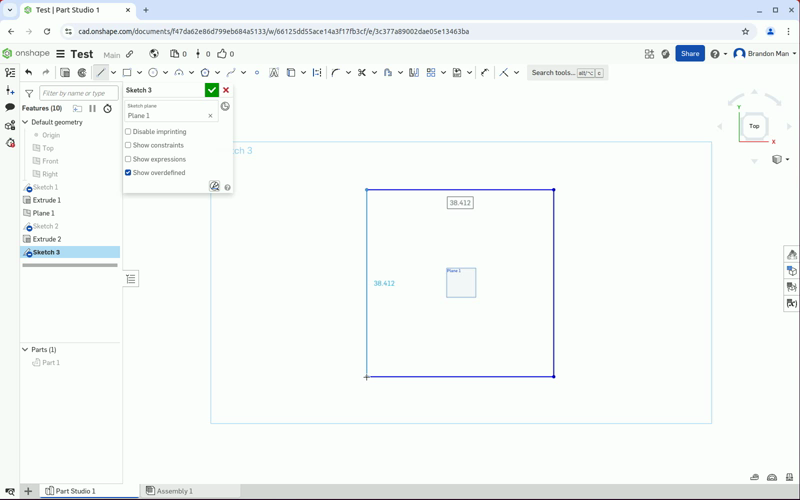
key(esc)
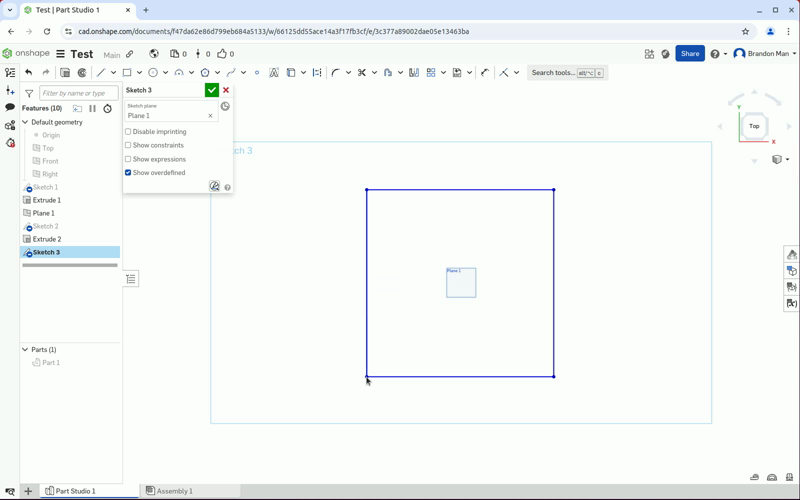
key(l)
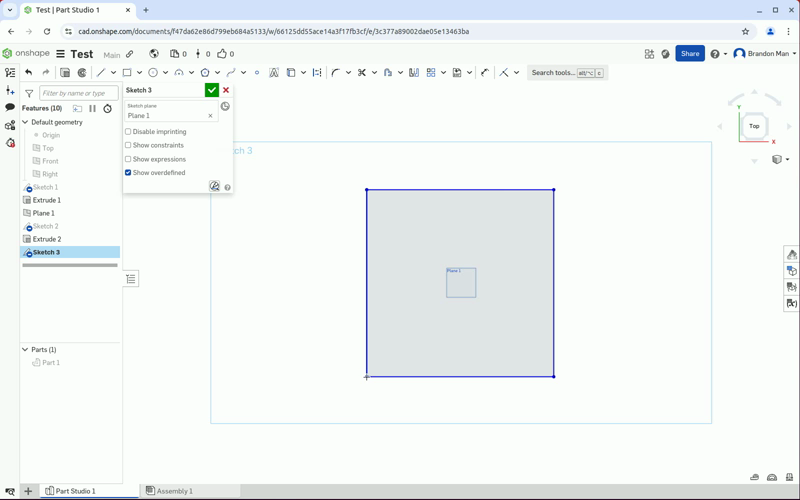
key_down(shift)
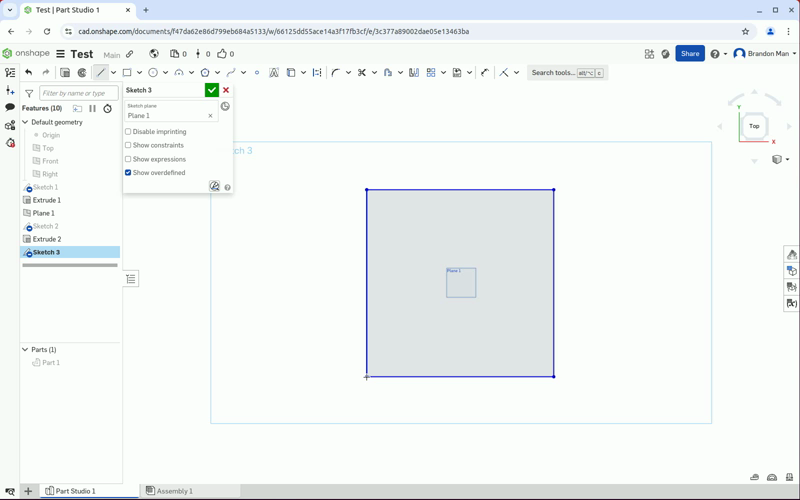
mouse_move(404, 339)
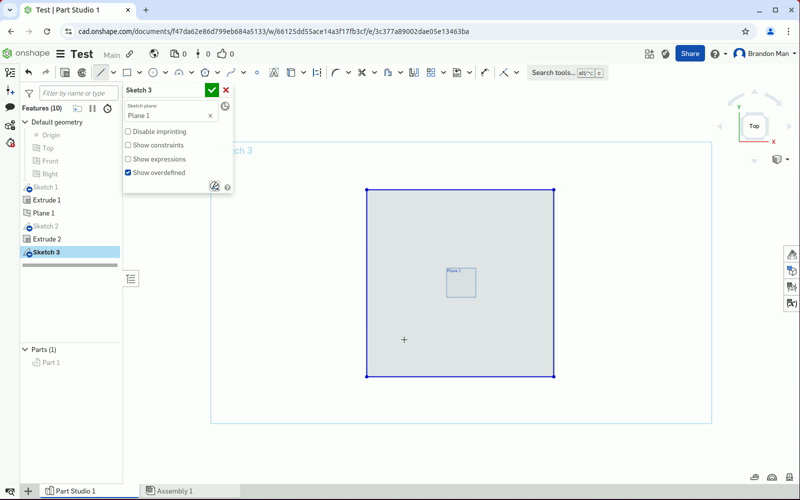
click(404, 339)
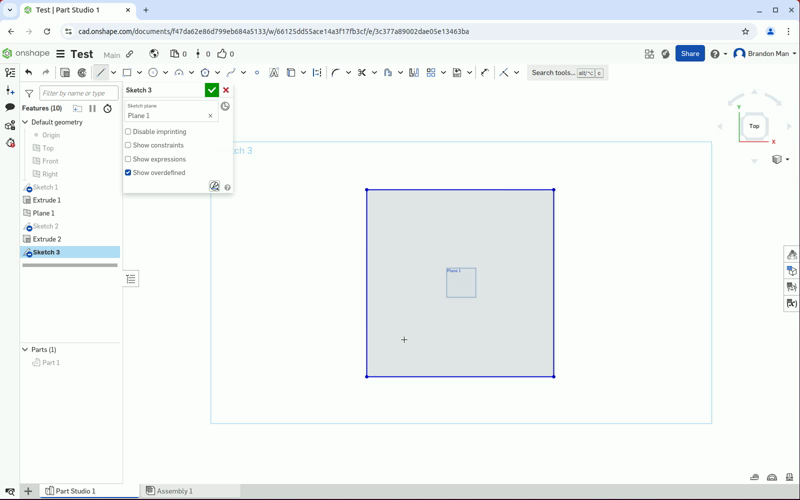
key_up(shift)
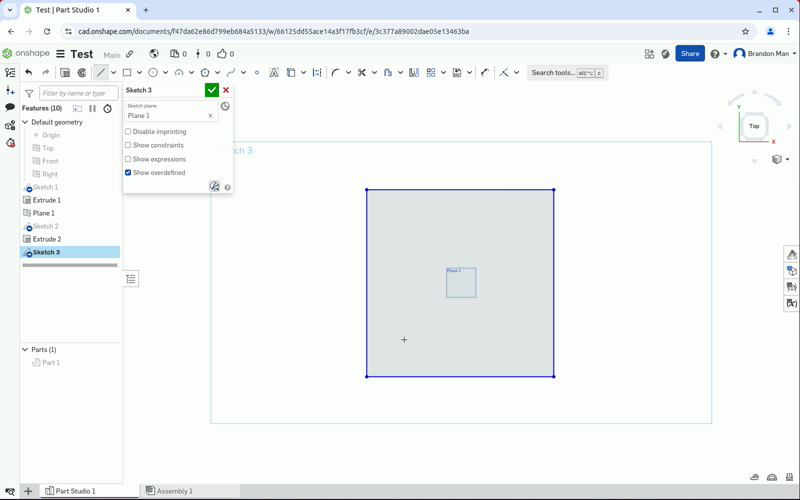
key_down(shift)
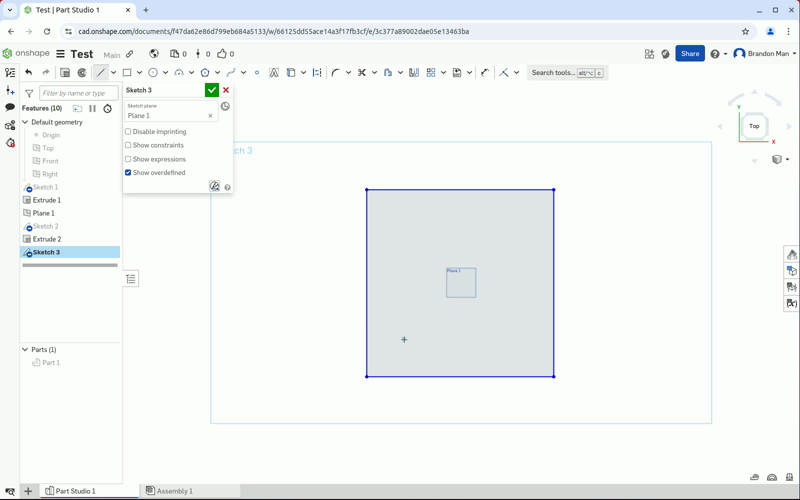
mouse_move(516, 339)
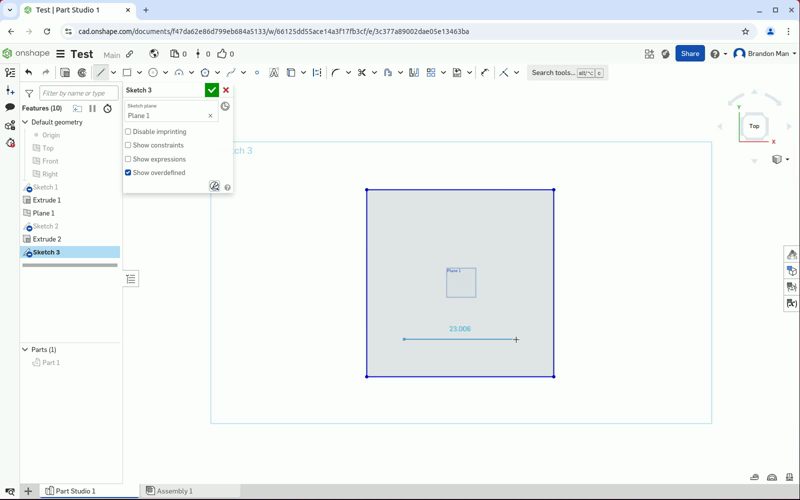
click(516, 339)
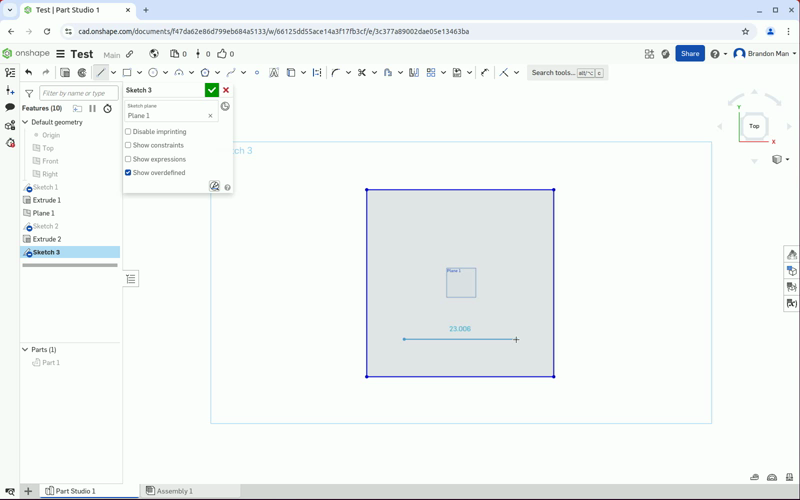
key_up(shift)
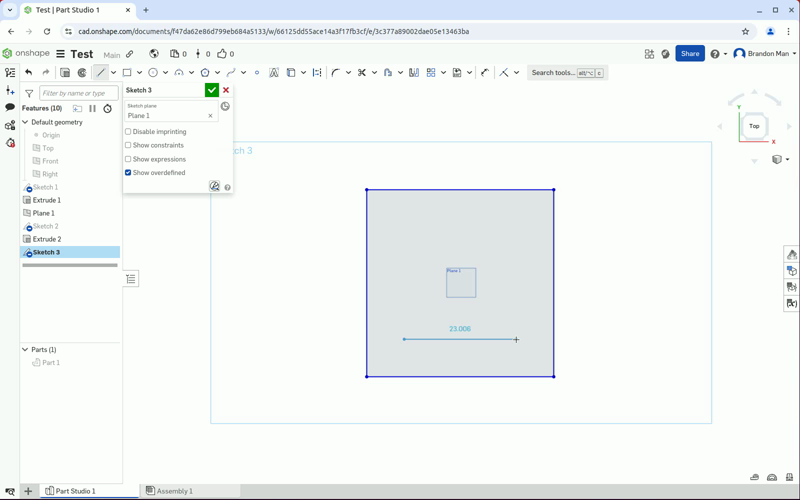
key_down(shift)
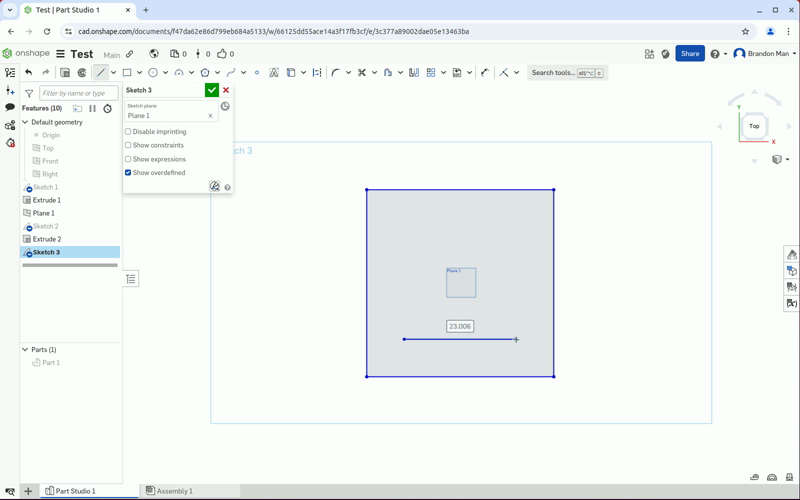
mouse_move(516, 227)
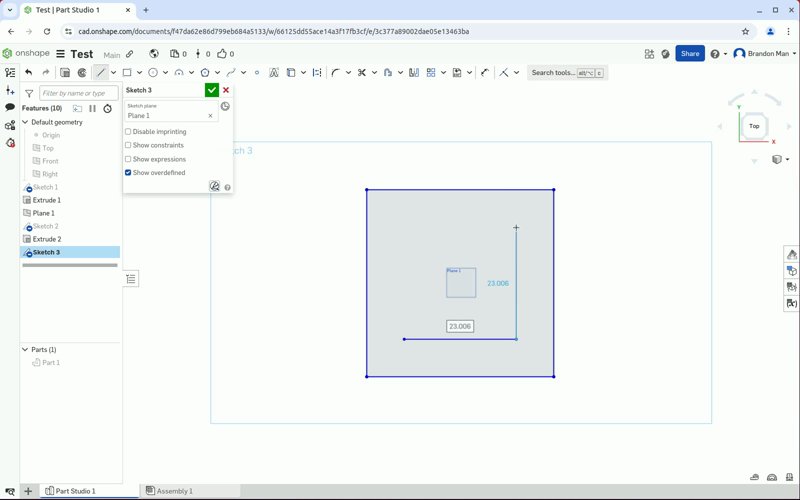
click(516, 227)
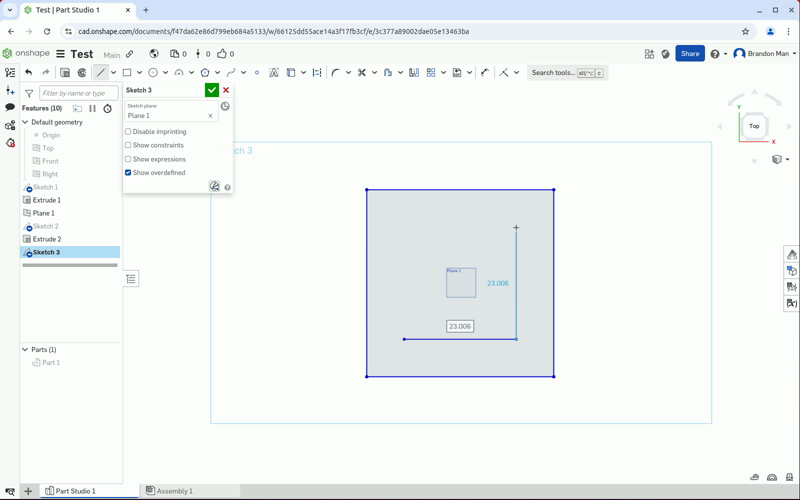
key_up(shift)
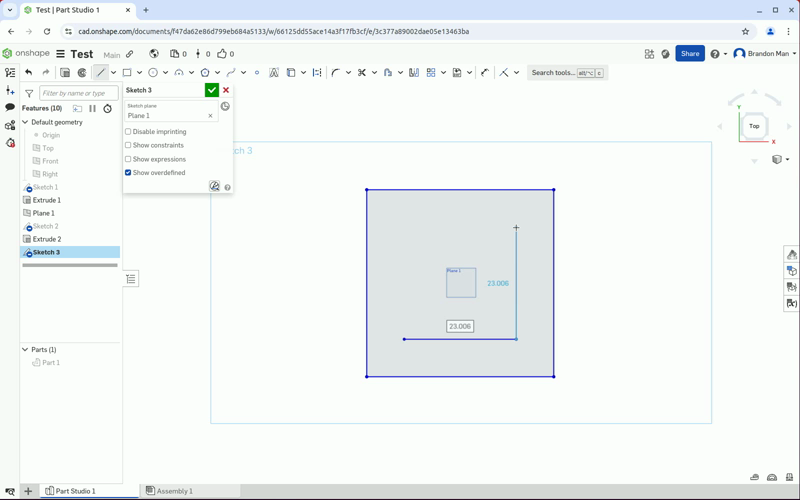
key_down(shift)
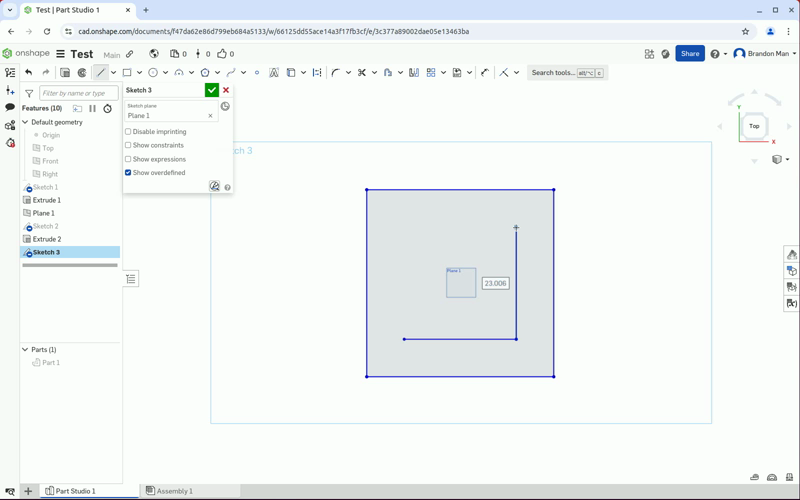
mouse_move(404, 227)
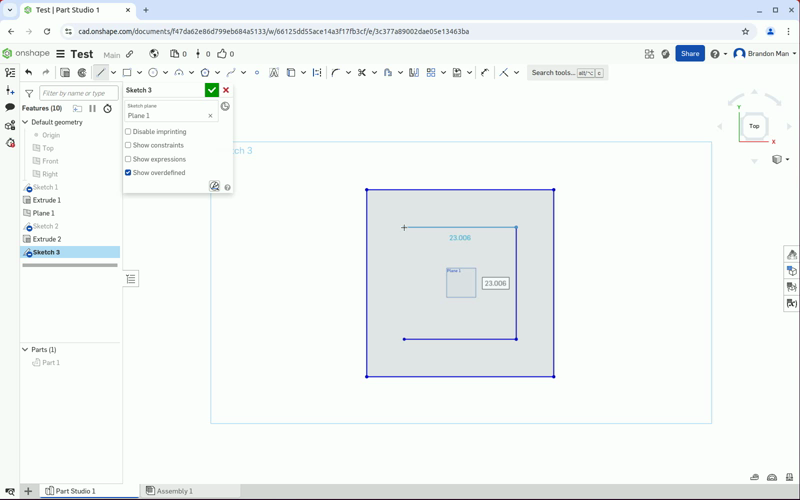
click(404, 227)
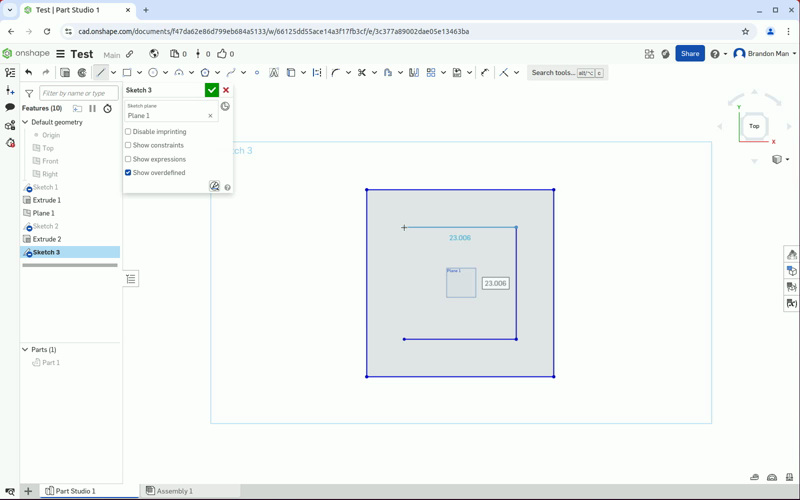
key_up(shift)
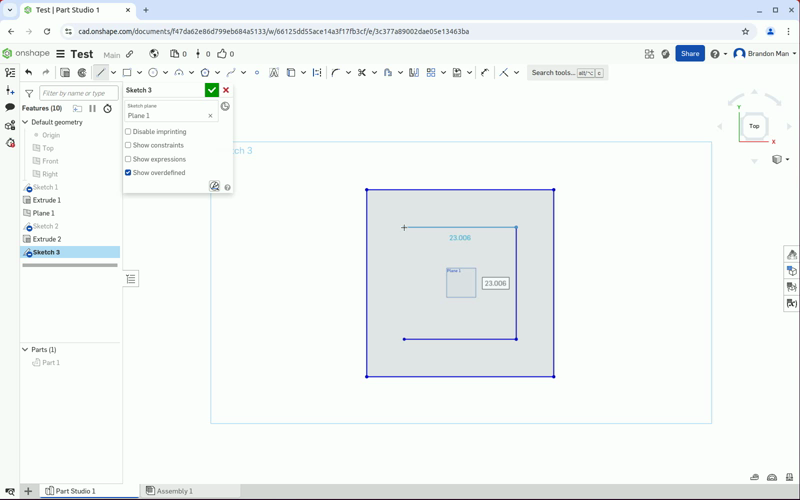
key_down(shift)
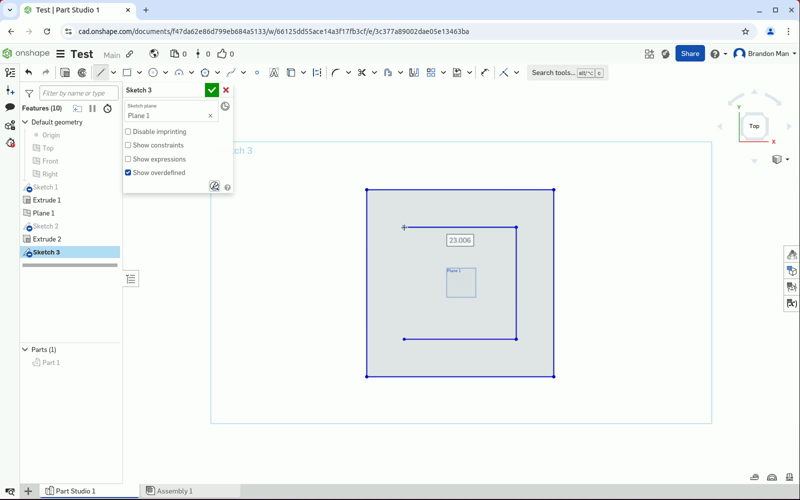
mouse_move(404, 339)
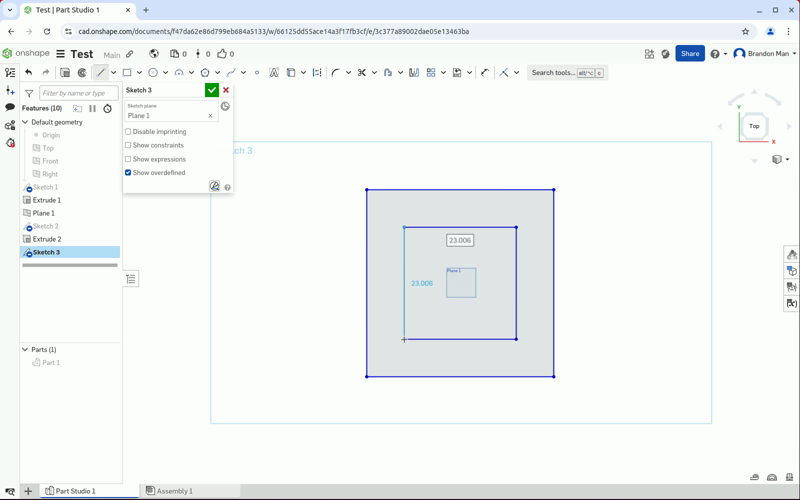
key_up(shift)
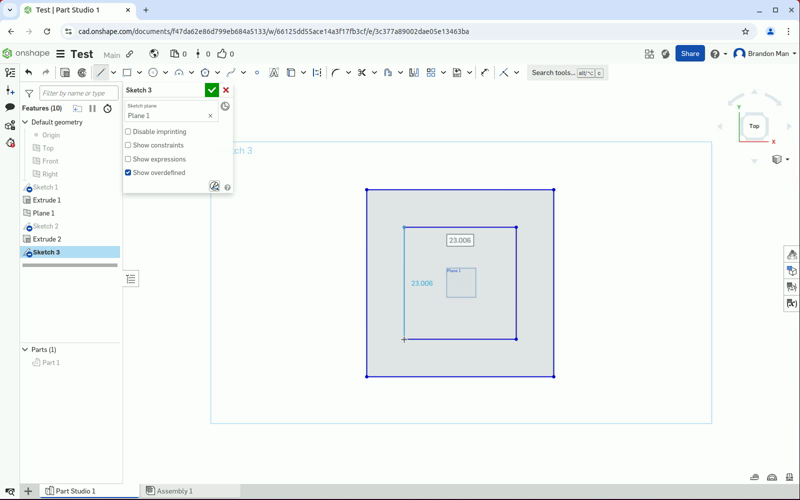
click(404, 339)
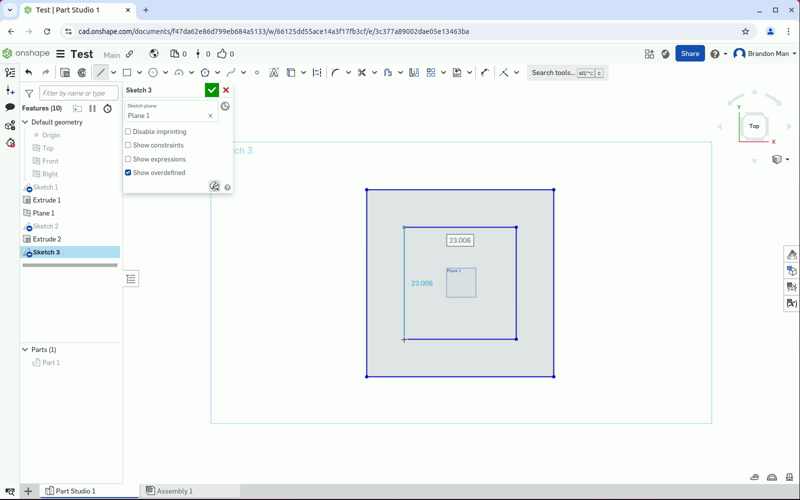
key(esc)
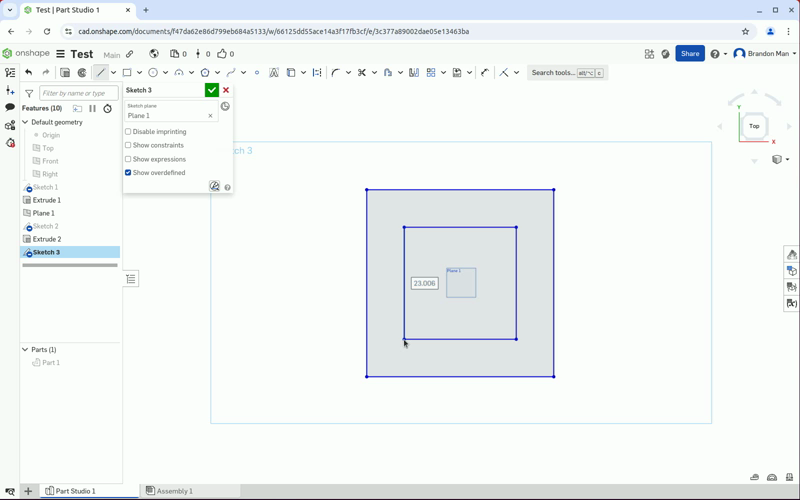
mouse_move(522, 358)
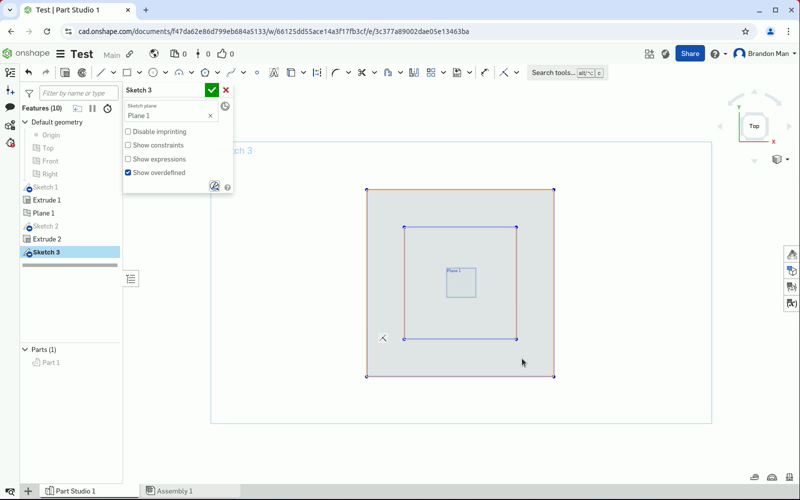
click(522, 358)
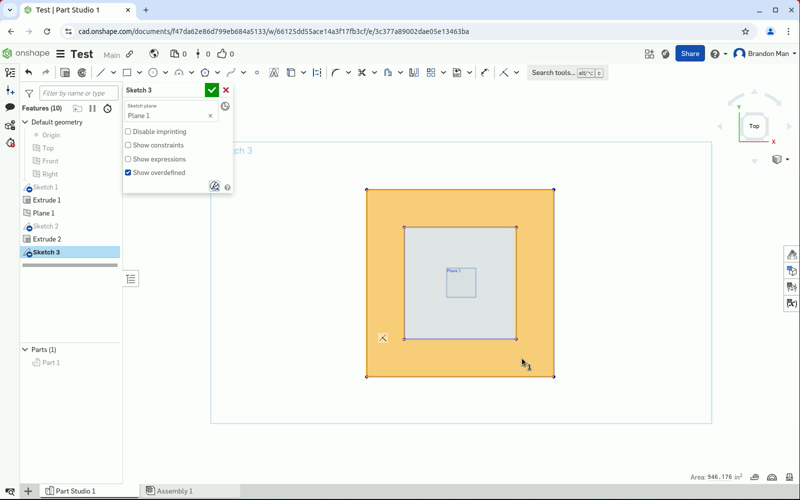
mouse_move(73, 352)
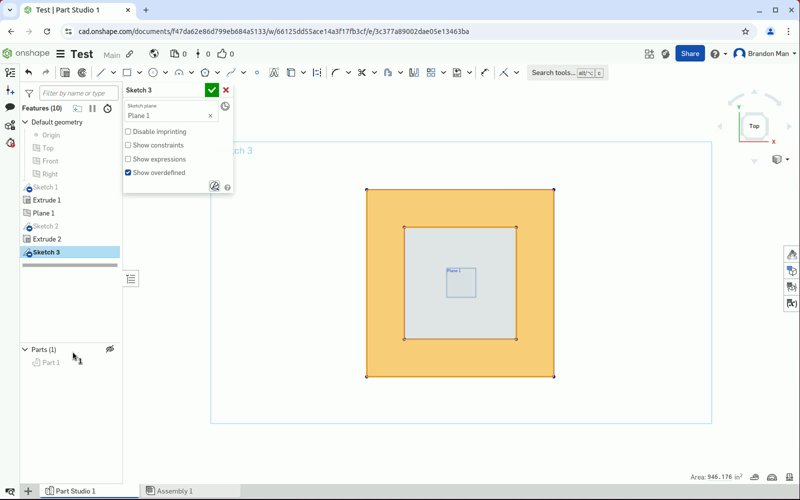
key(shift+y)
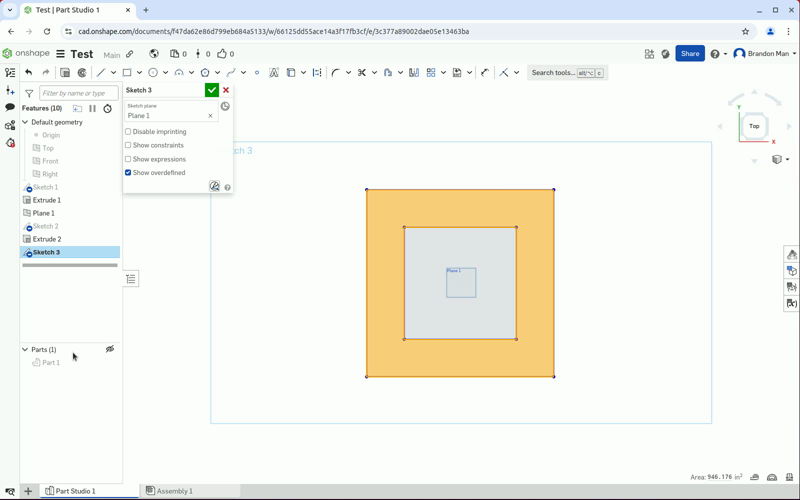
key(shift+e)
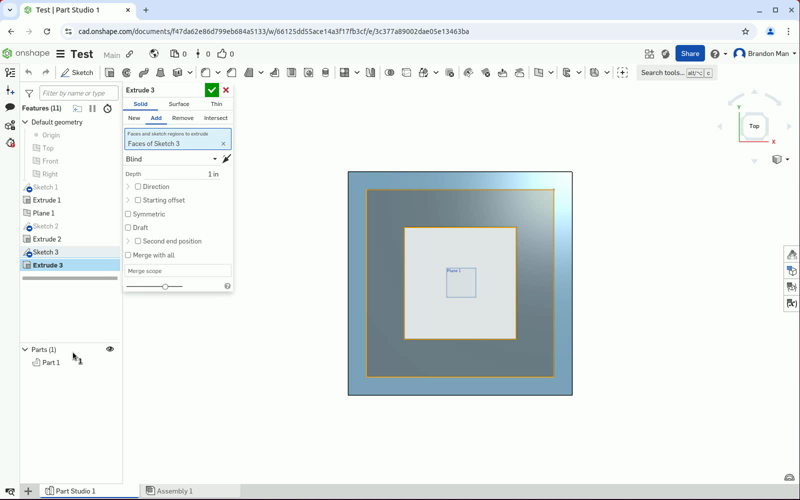
mouse_move(143, 106)
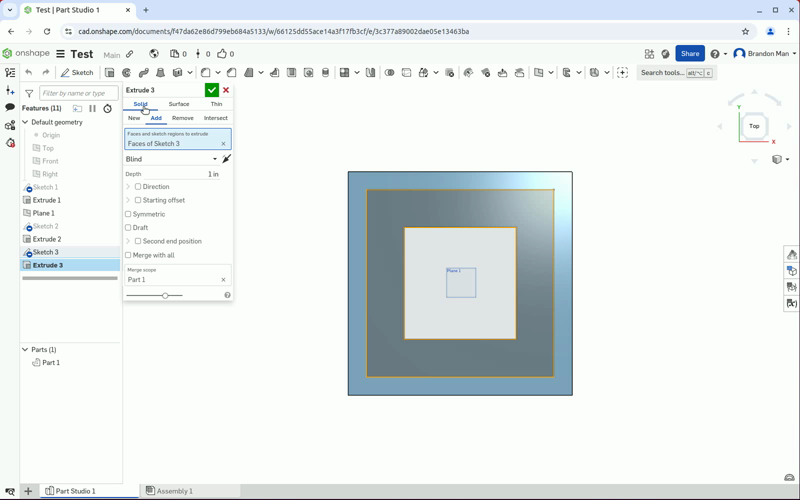
click(143, 106)
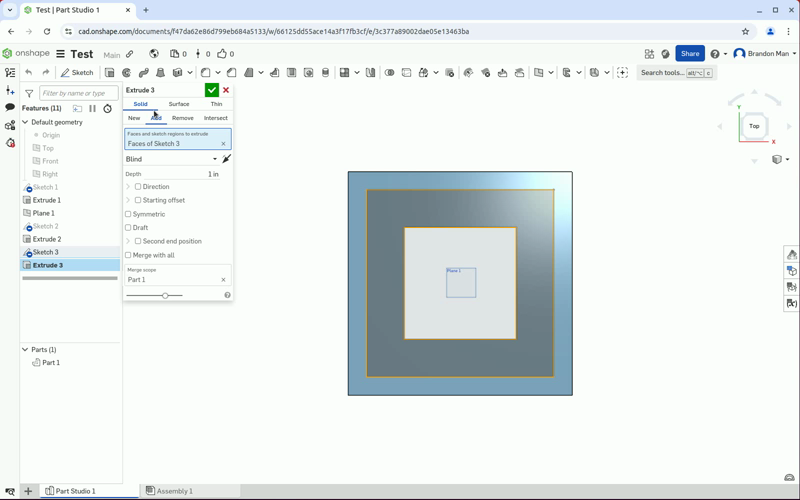
mouse_move(186, 120)
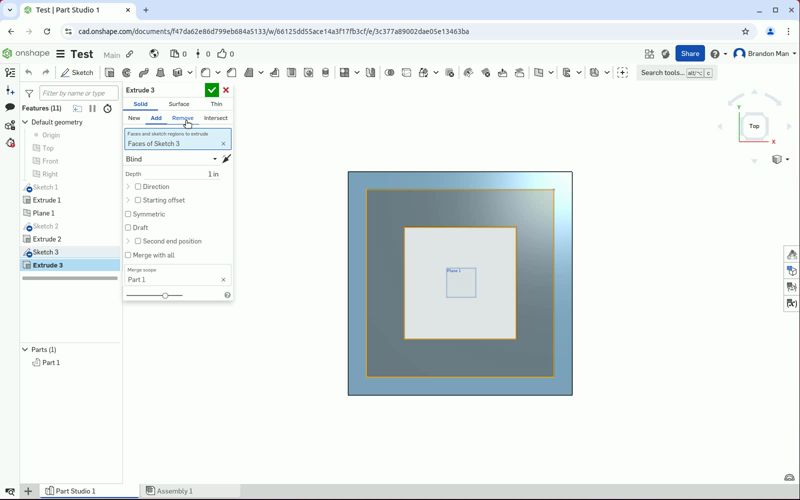
click(186, 120)
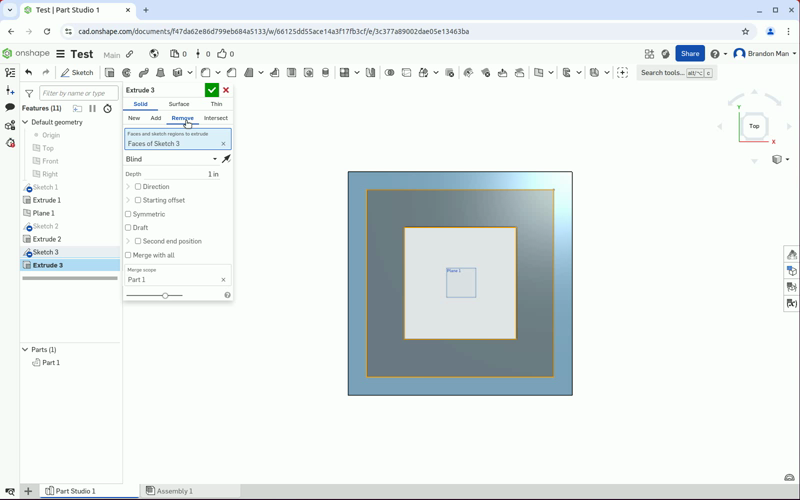
key(tab, 4)
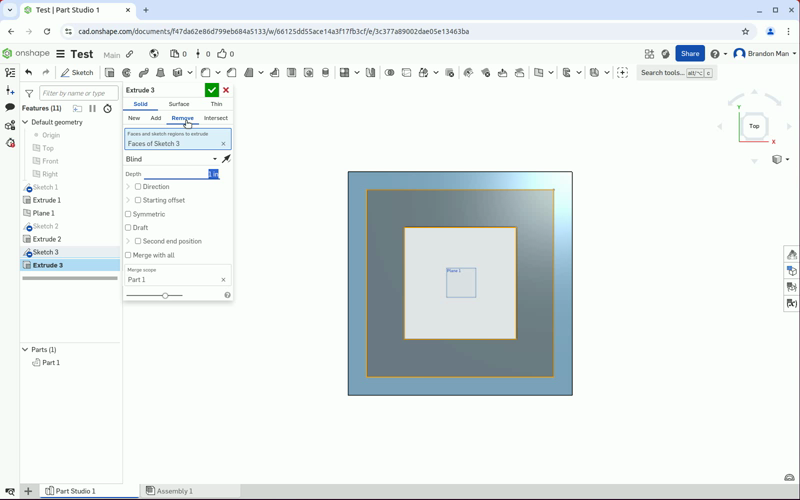
text(1.444)
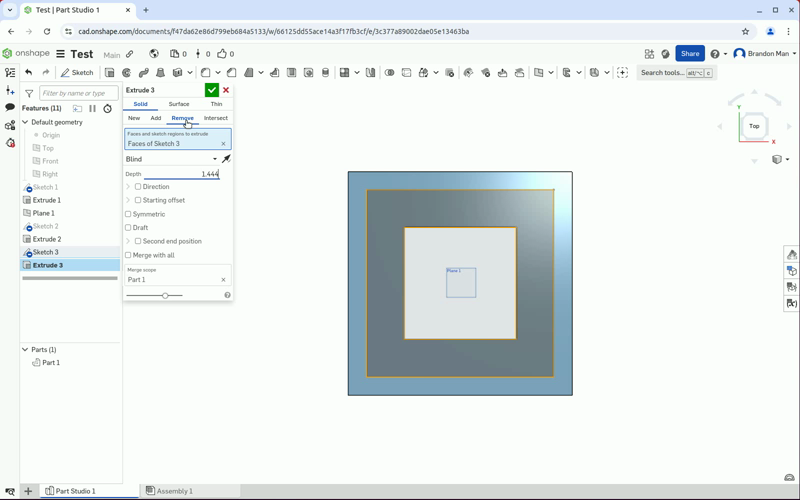
key(tab, 6)
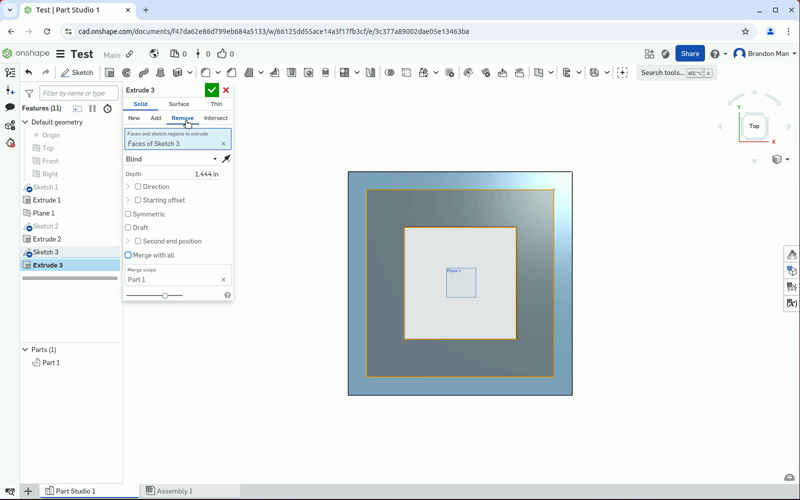
key(space)
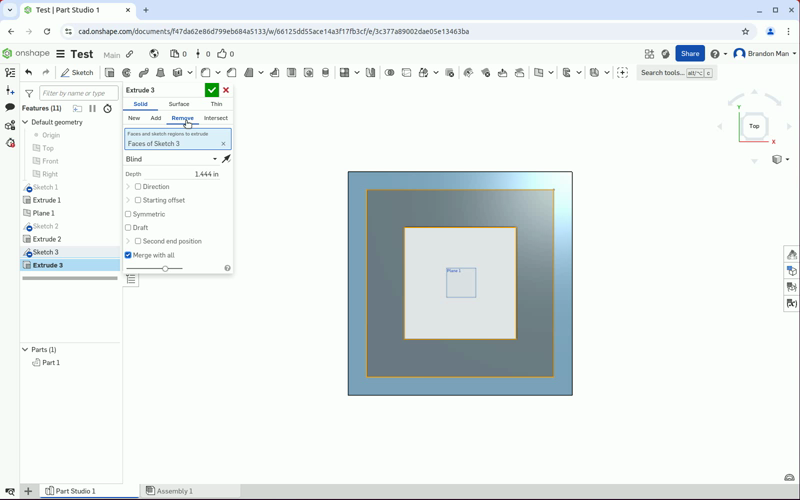
key(enter)
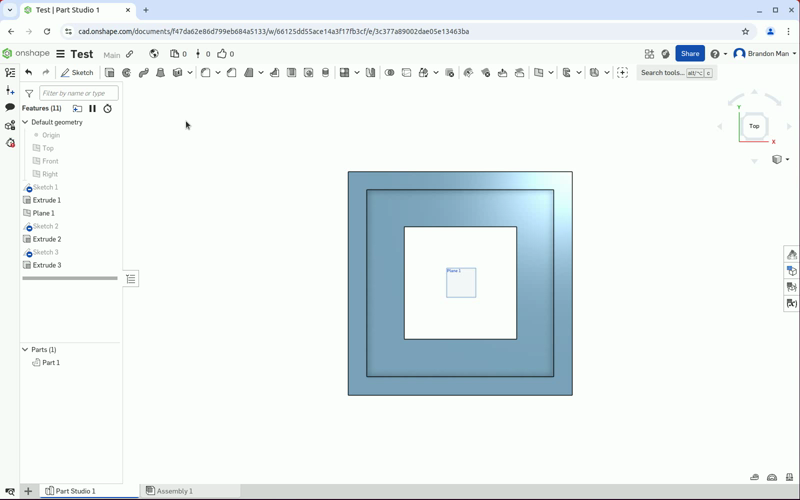
key(shift+h)
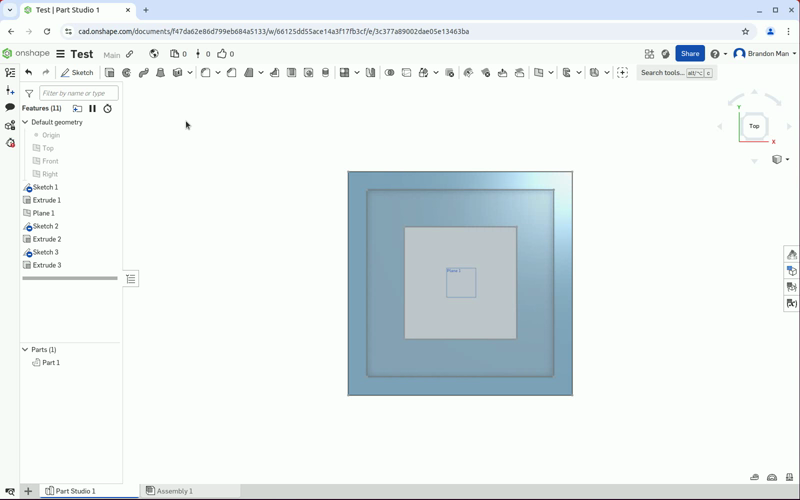
key(shift+h)
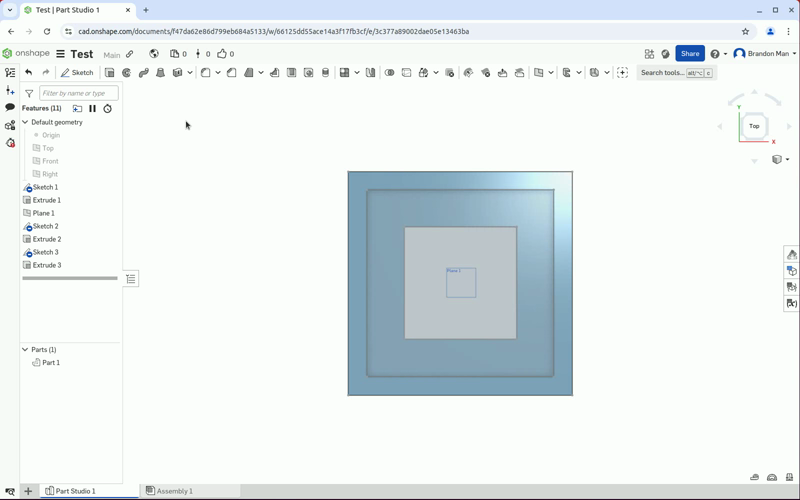
key(shift+7)
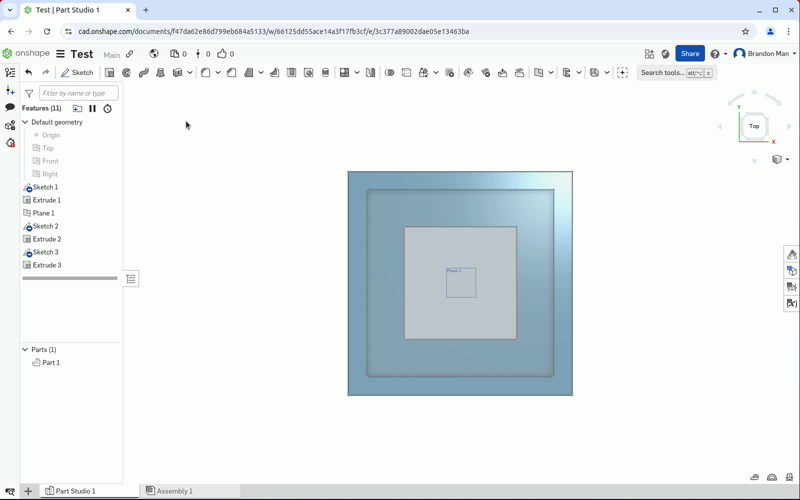
key(up, 3)
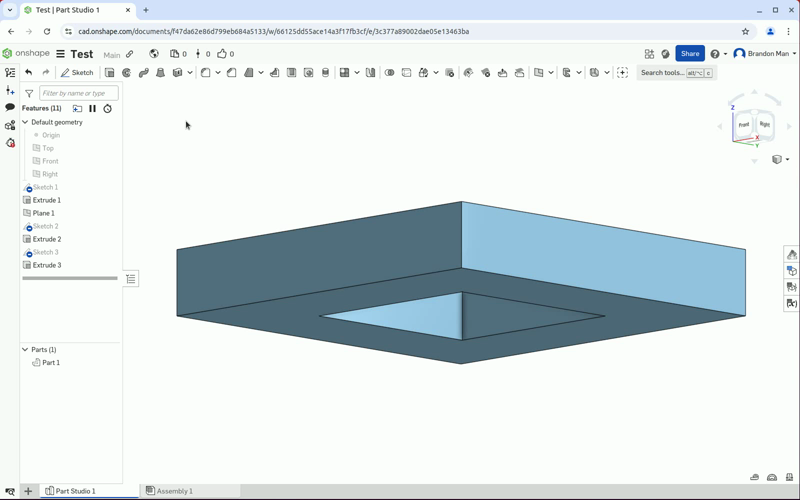
key(left, 3)
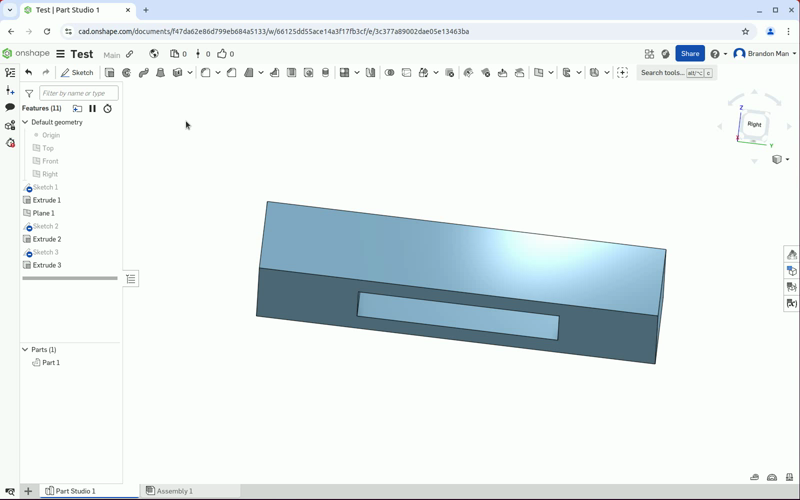
key(right, 3)
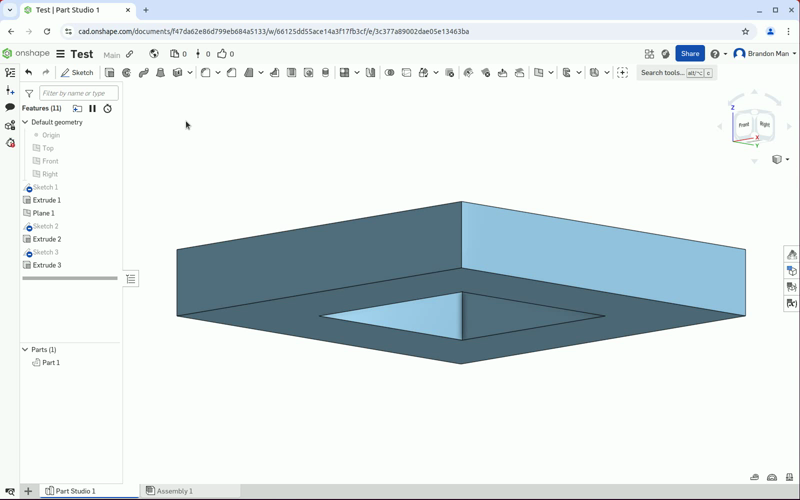
key(down, 3)
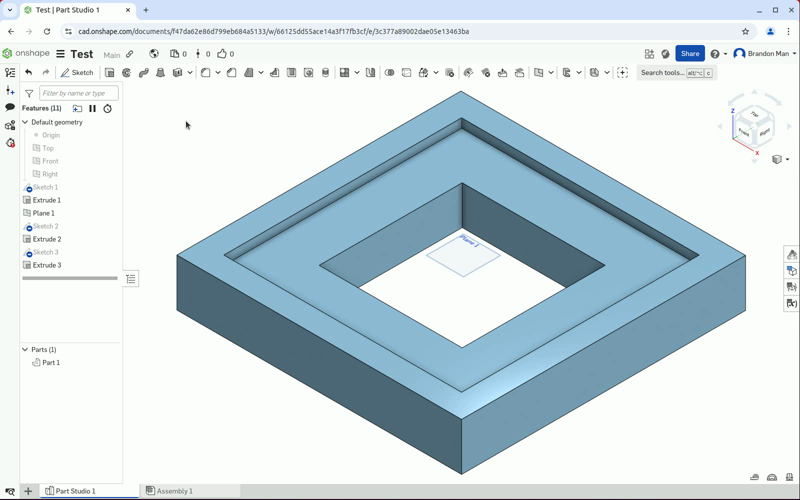
mouse_move(73, 189)
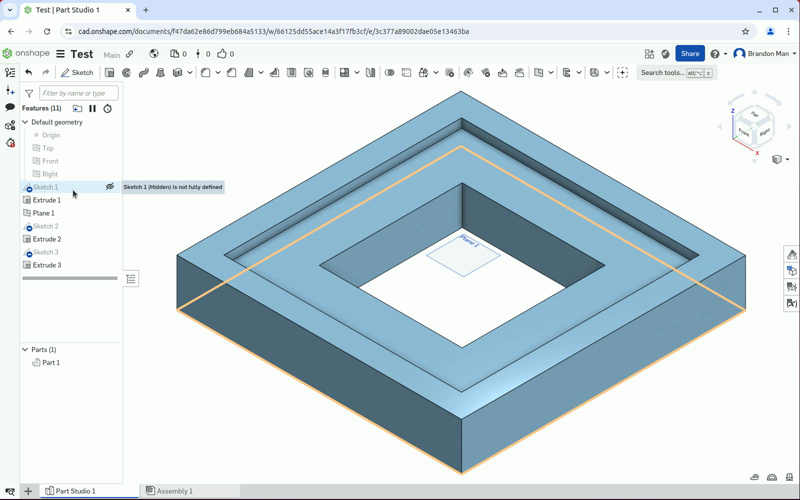
click(73, 189)